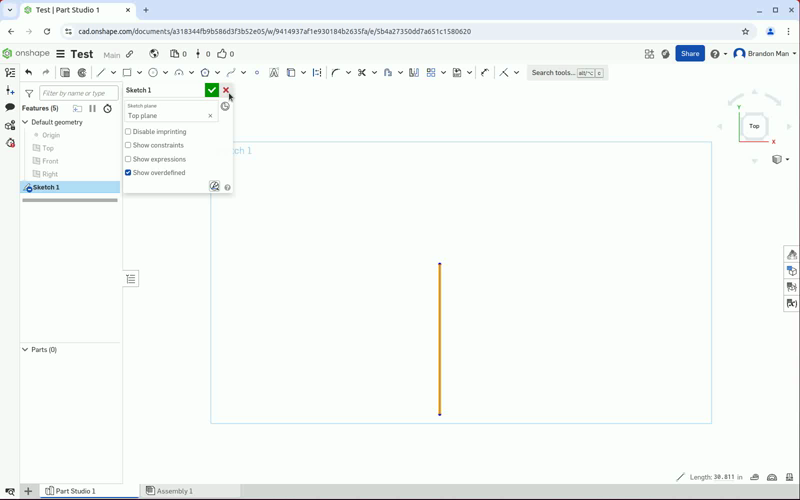
key(shift+h)
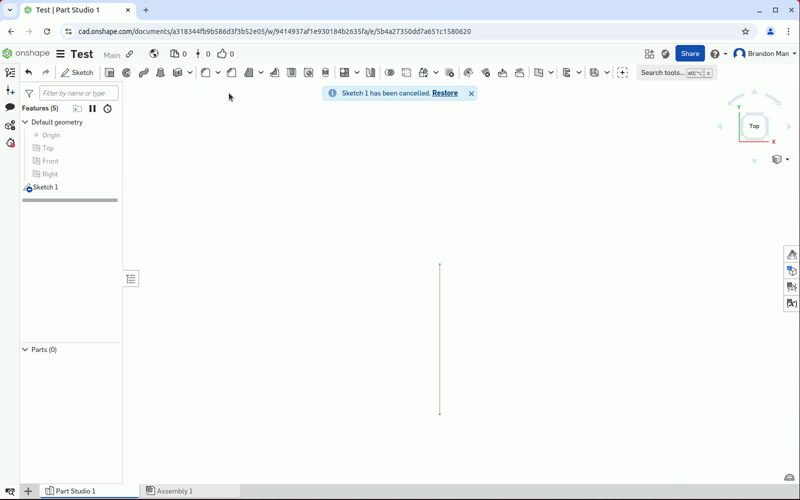
key(shift+s)
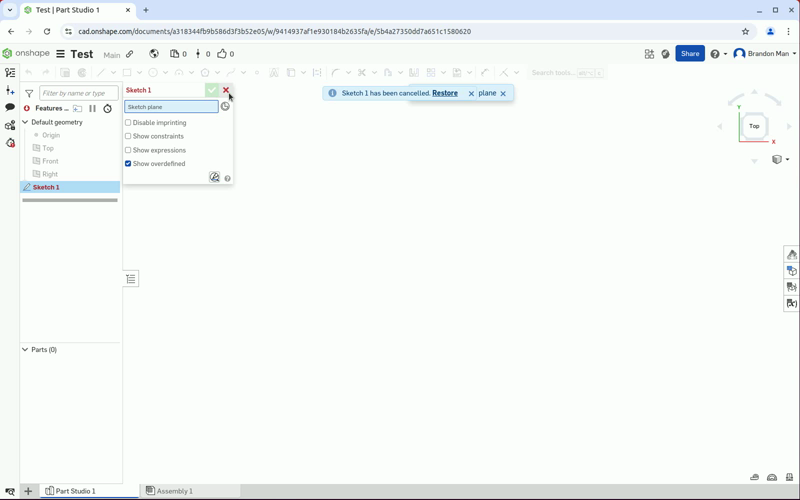
mouse_move(73, 150)
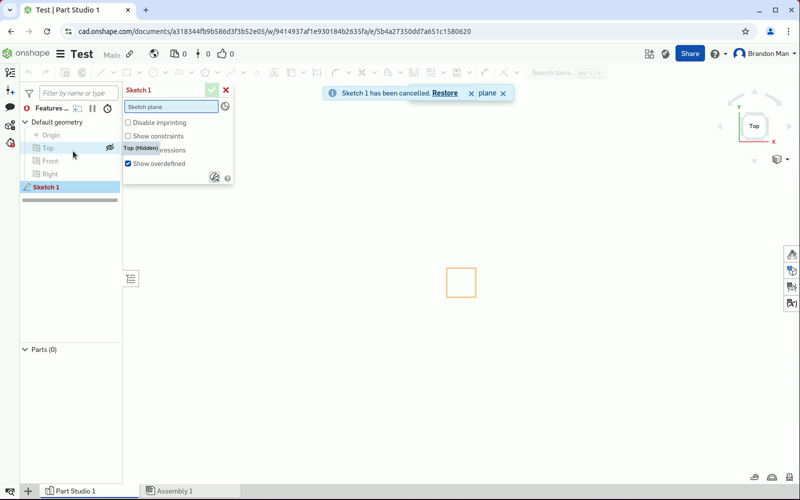
click(73, 150)
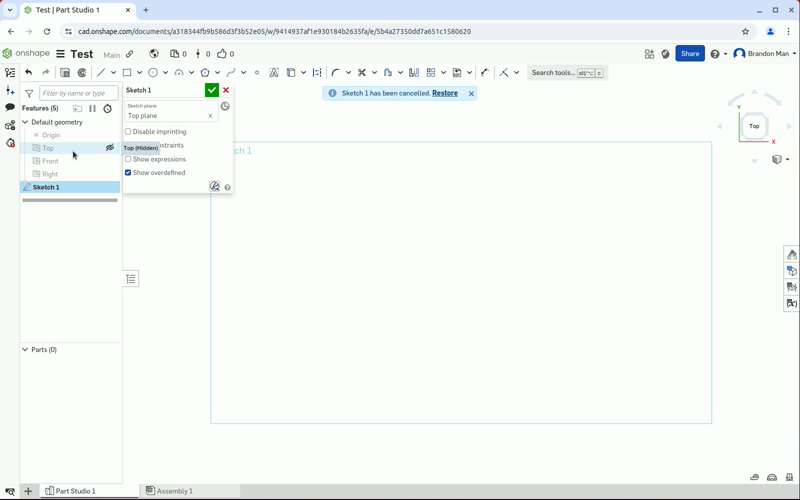
mouse_move(73, 352)
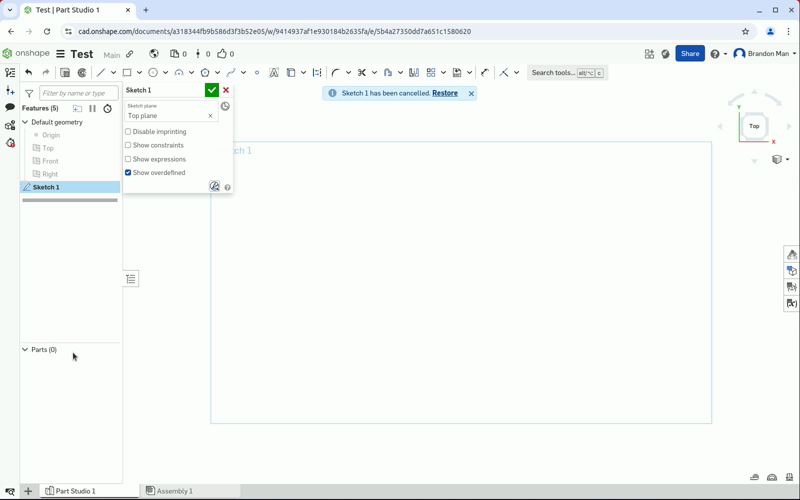
key(y)
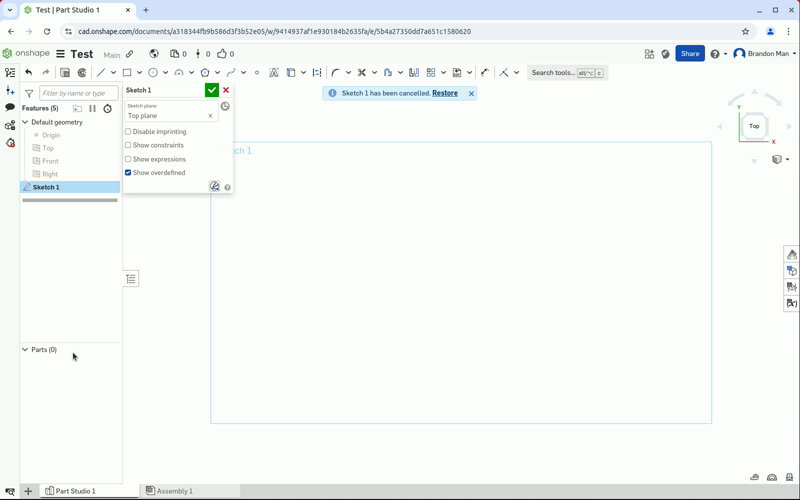
key(c)
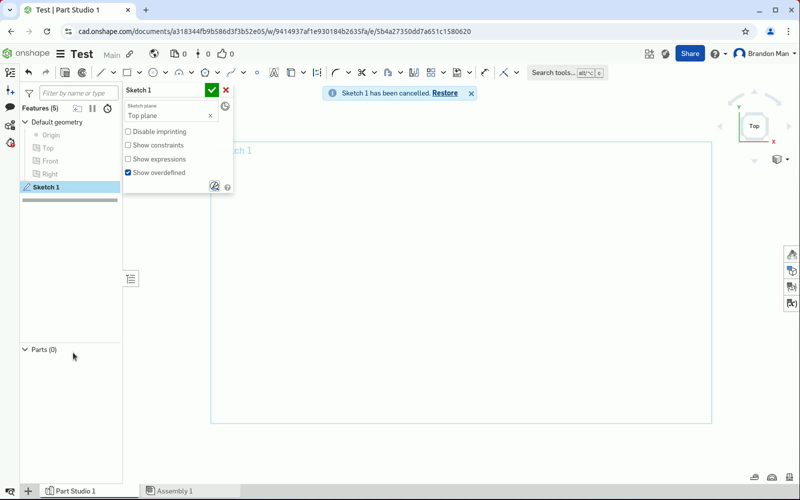
key_down(shift)
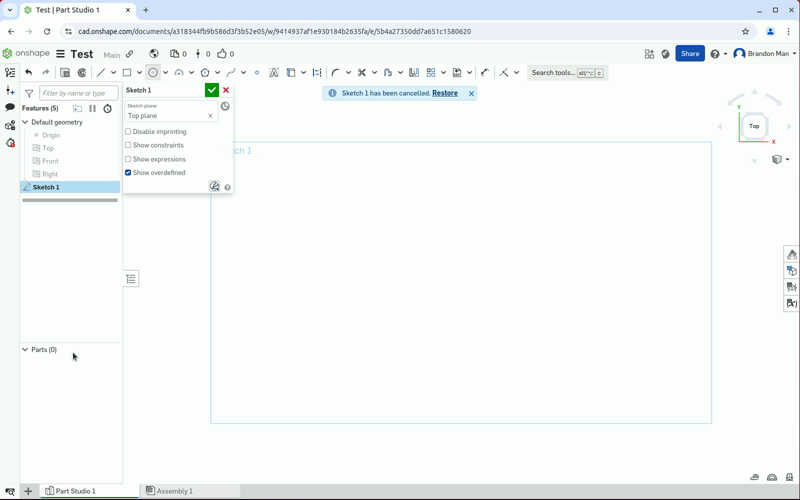
mouse_move(461, 282)
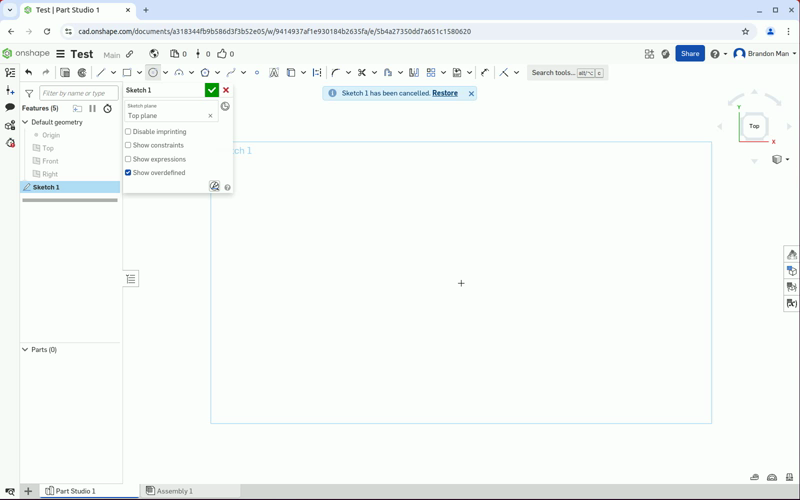
click(461, 282)
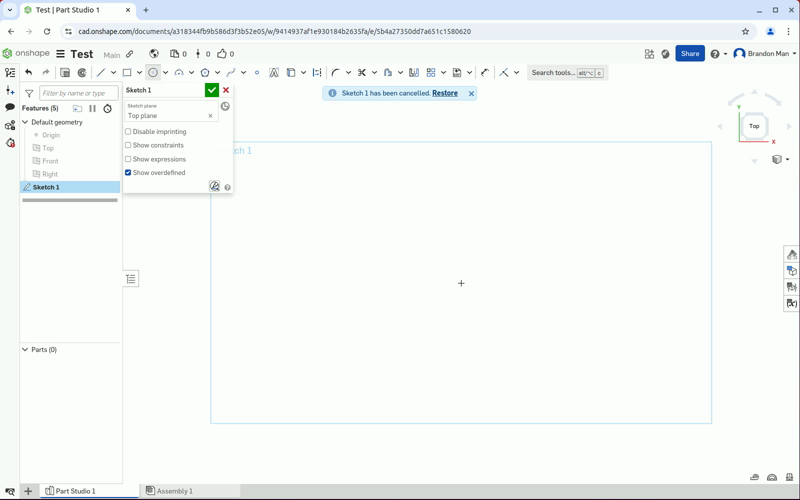
key_up(shift)
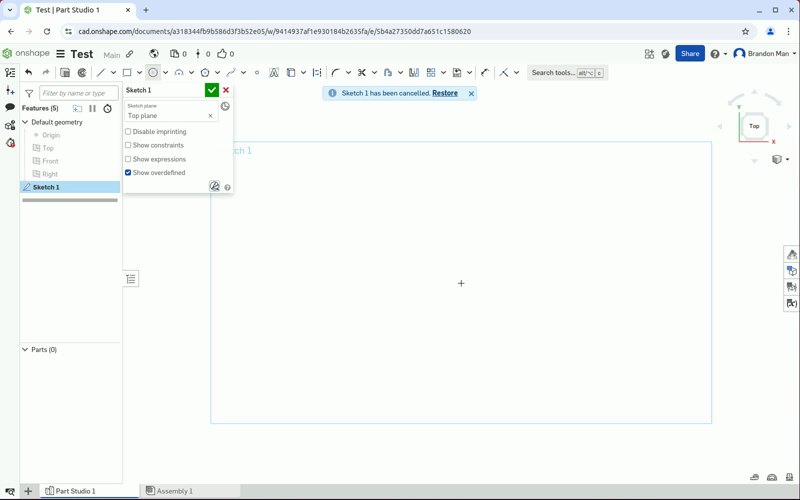
mouse_move(501, 282)
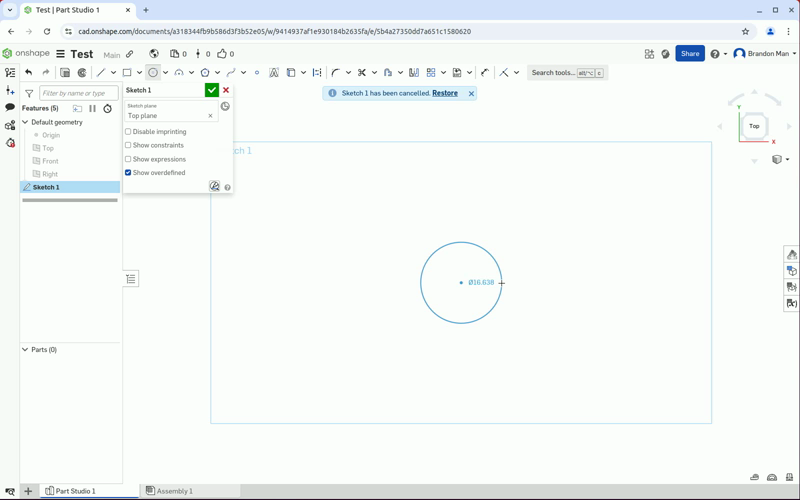
click(501, 282)
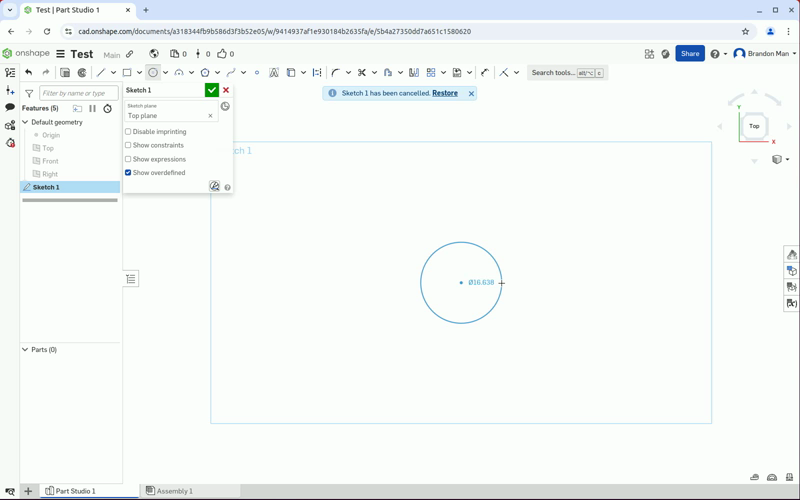
key(esc)
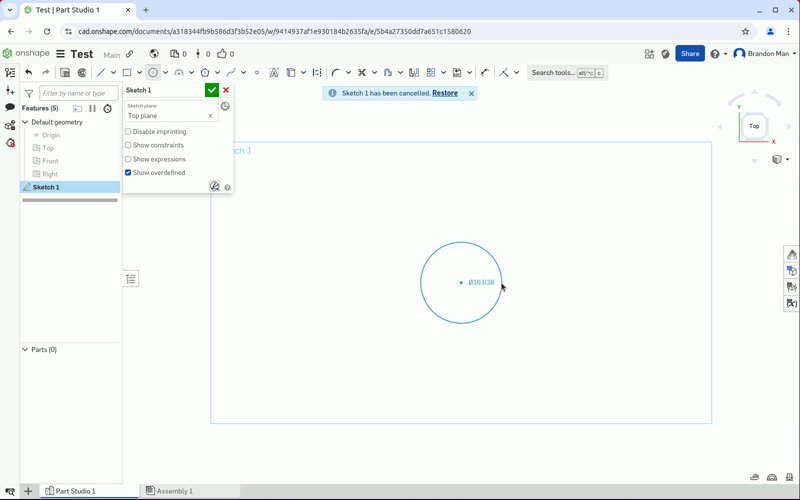
mouse_move(484, 303)
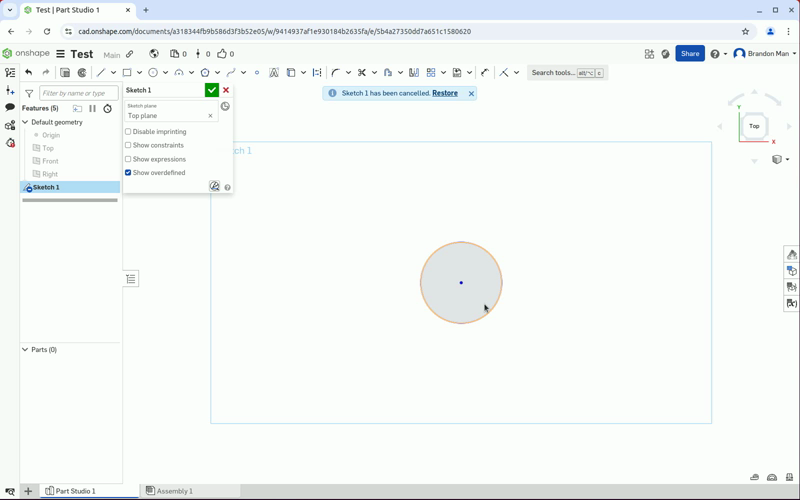
click(484, 303)
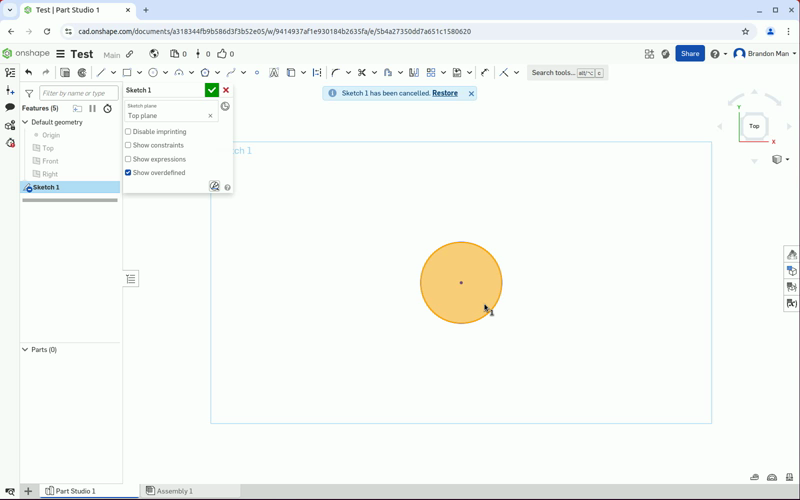
mouse_move(73, 352)
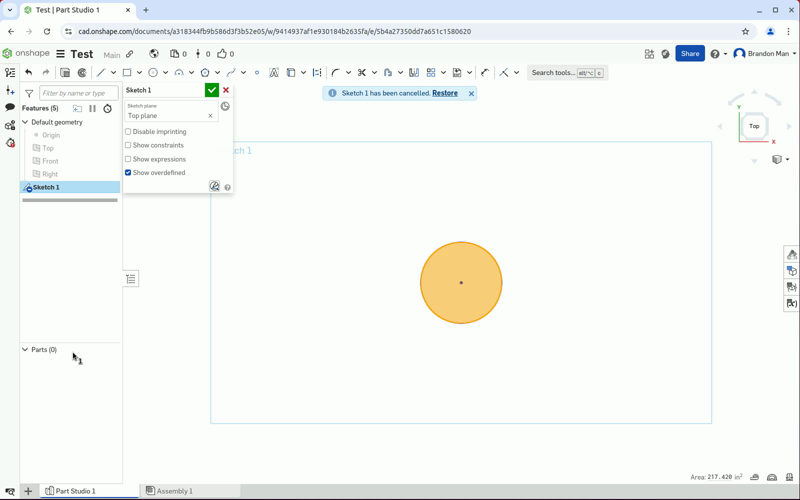
key(shift+y)
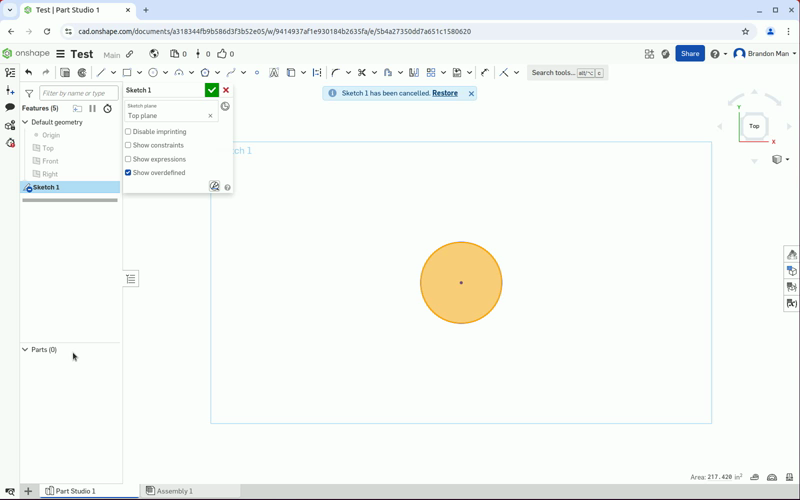
key(shift+e)
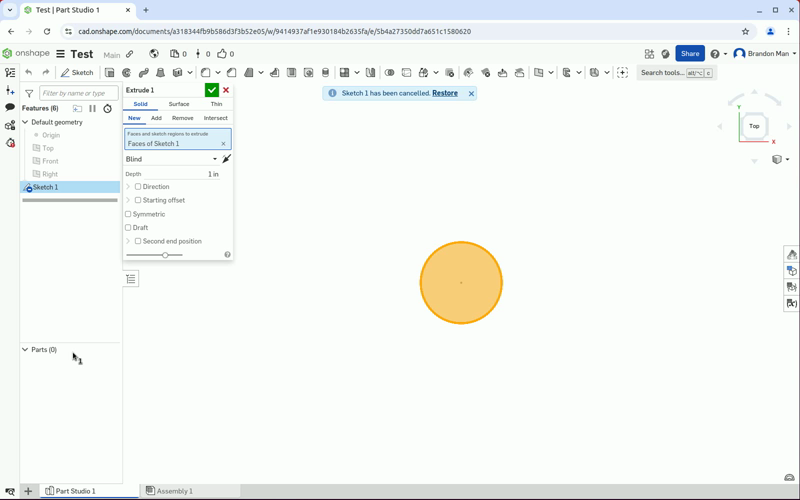
mouse_move(143, 106)
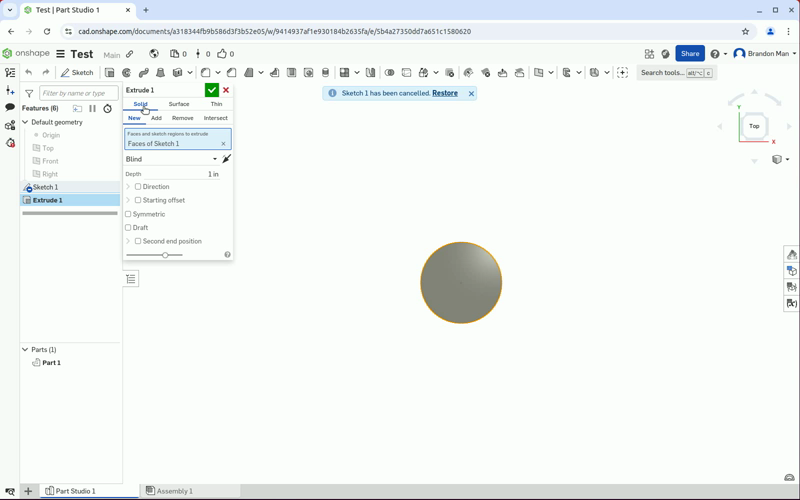
click(143, 106)
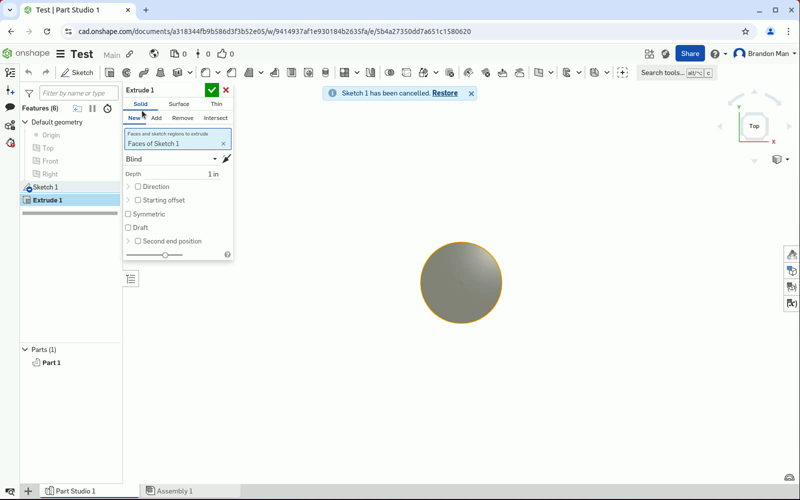
mouse_move(137, 120)
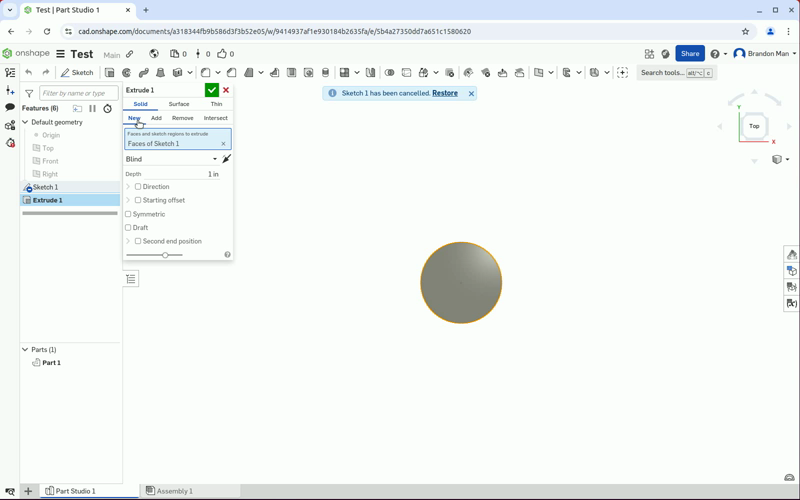
click(137, 120)
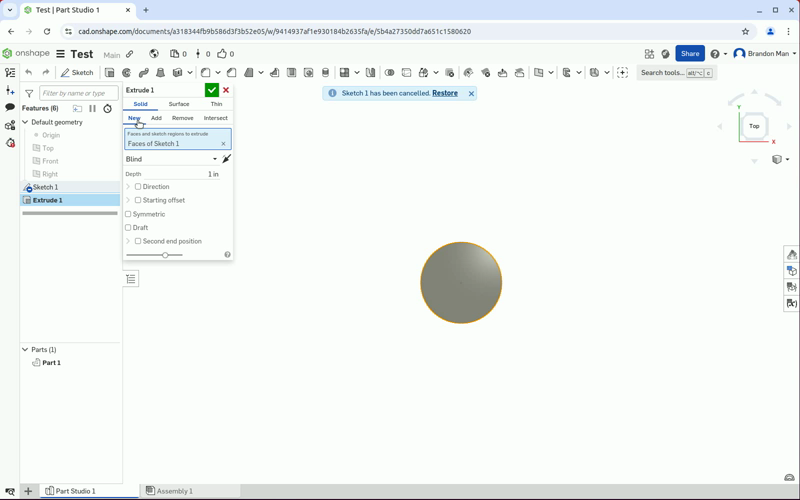
key(tab, 4)
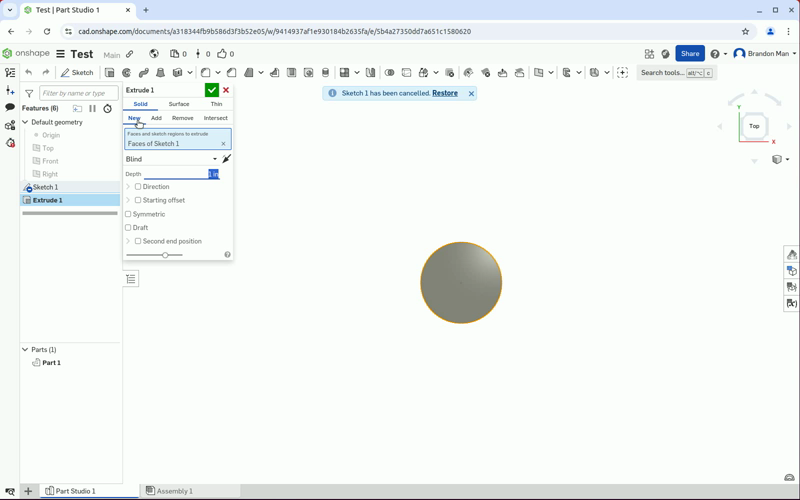
text(11.554)
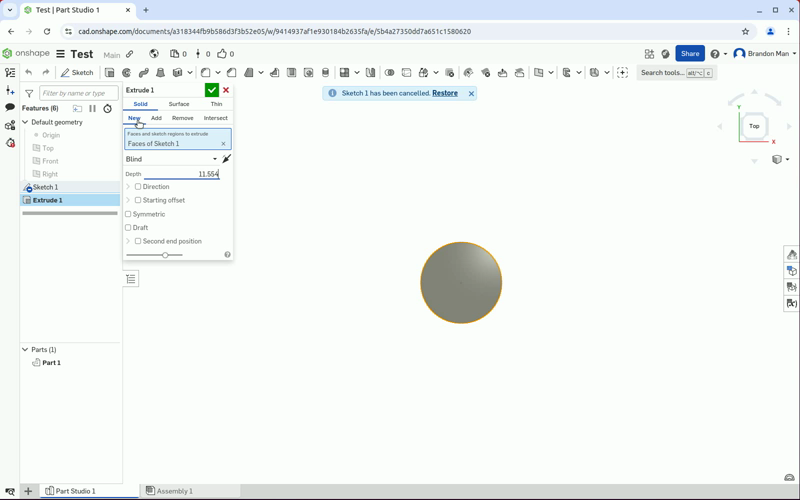
key(enter)
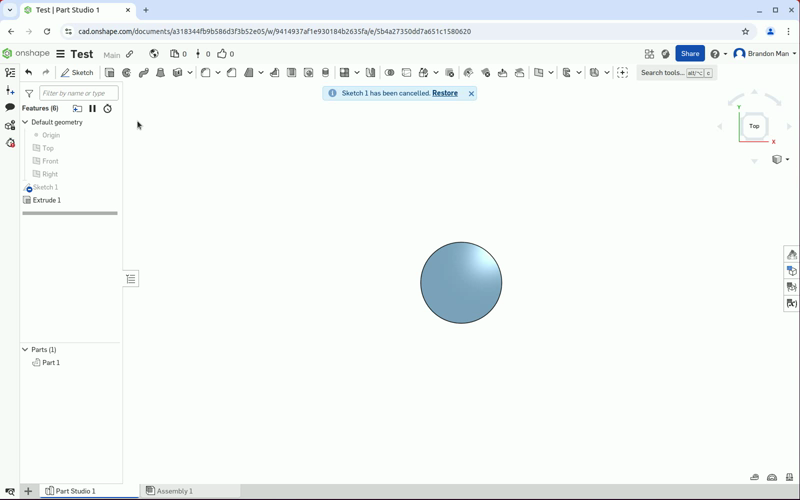
key(shift+h)
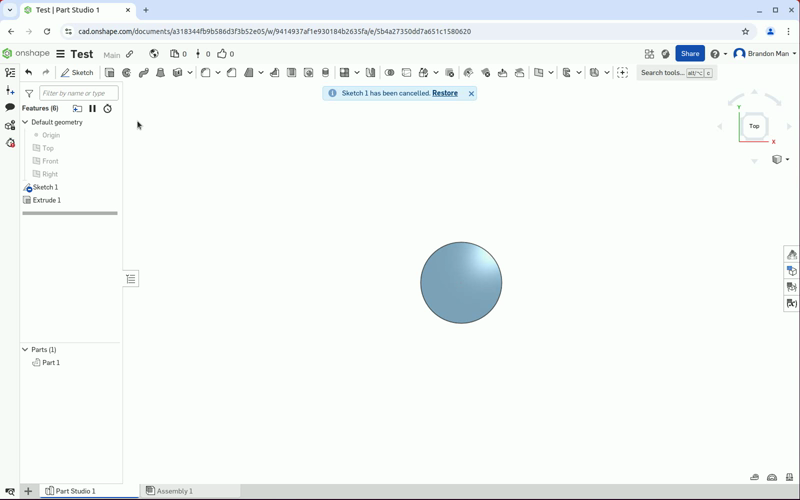
key(shift+h)
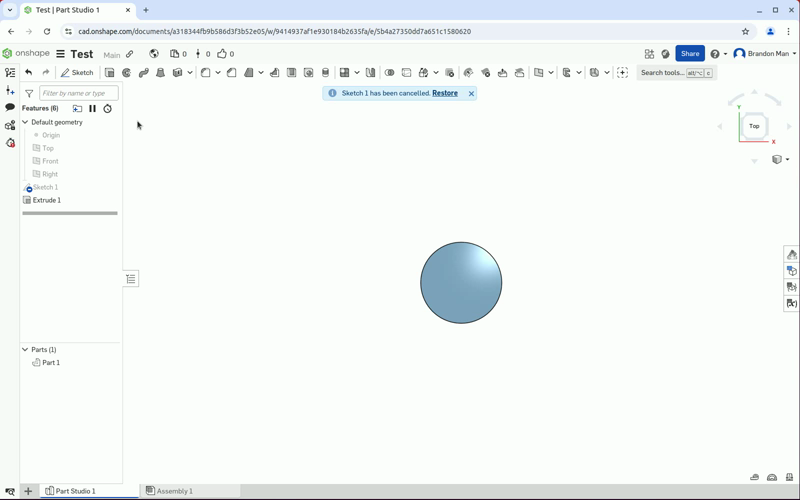
mouse_move(73, 189)
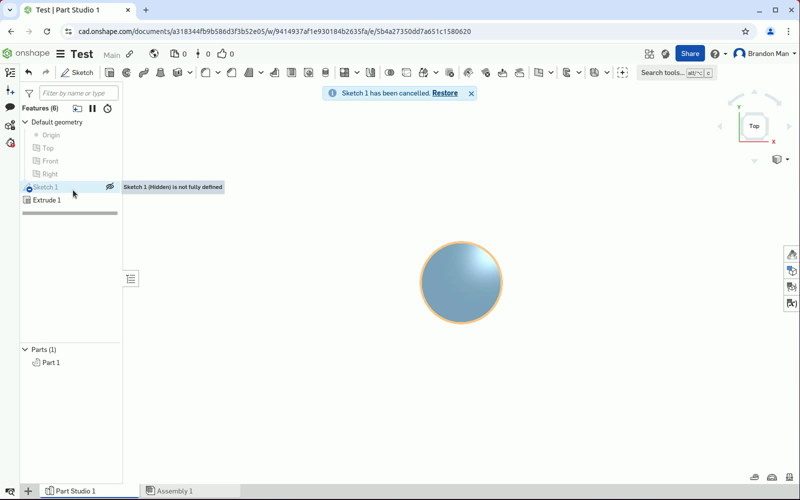
click(73, 189)
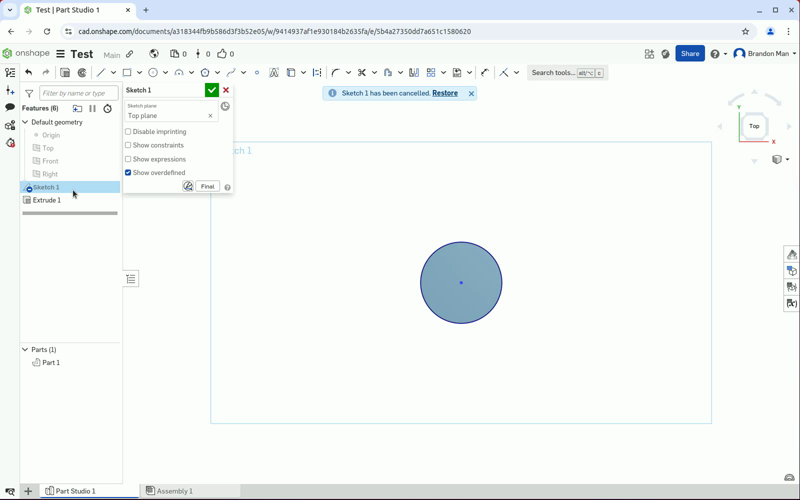
mouse_move(229, 92)
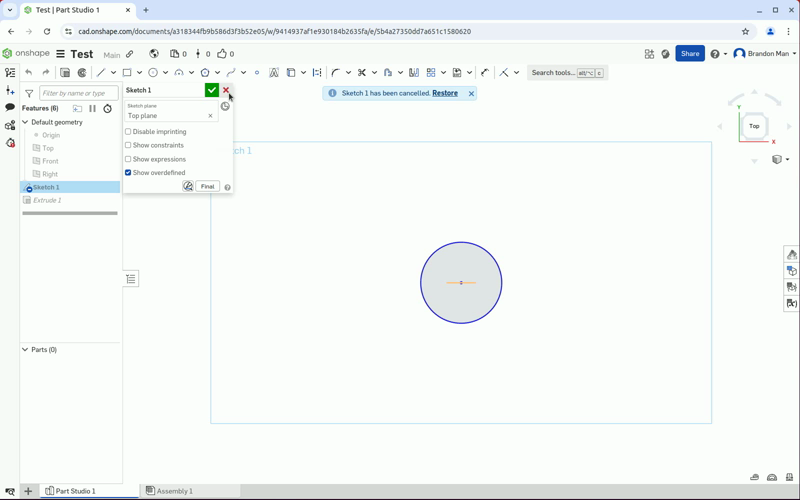
click(229, 92)
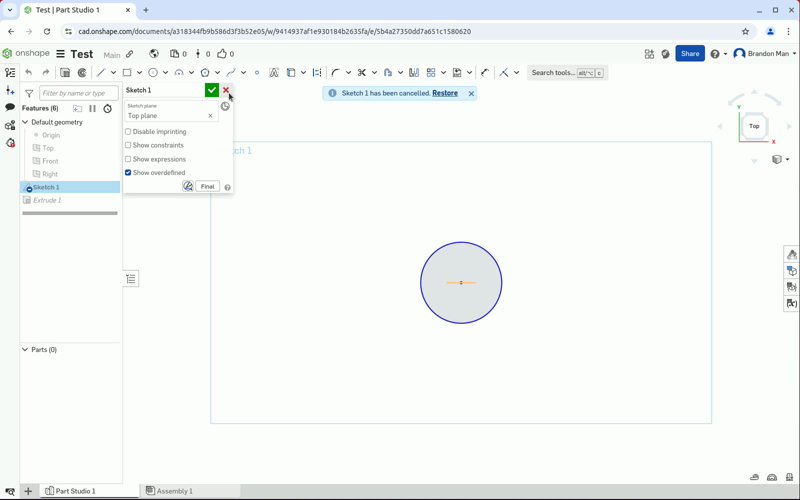
key(shift+s)
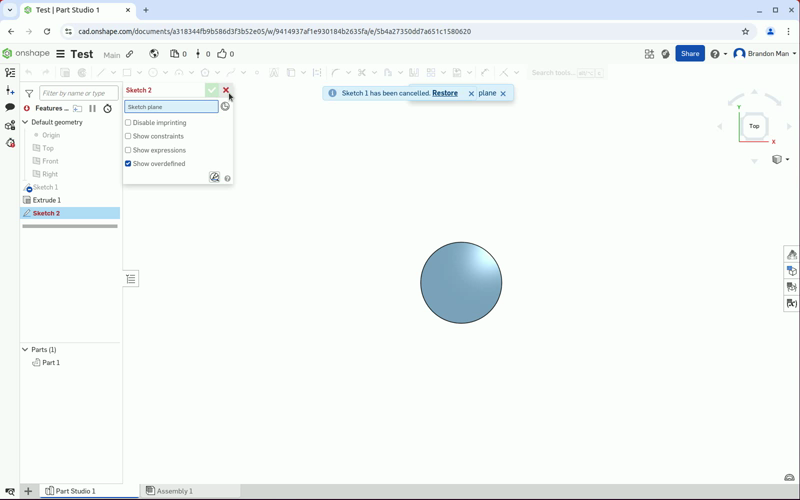
mouse_move(73, 150)
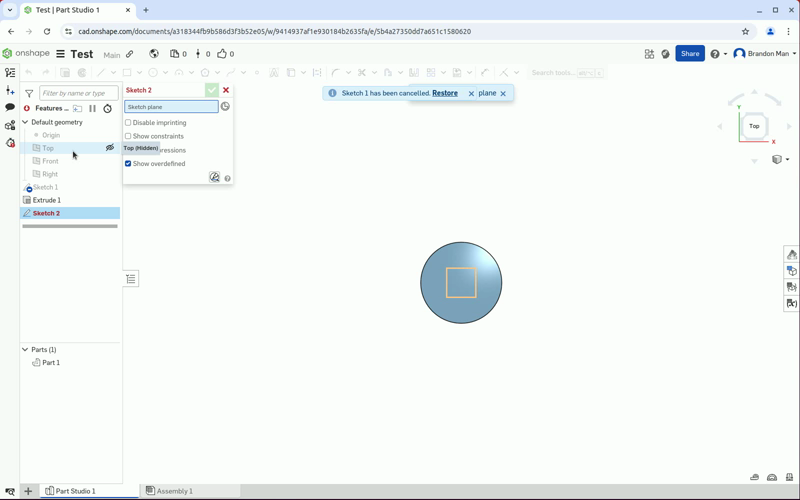
click(73, 150)
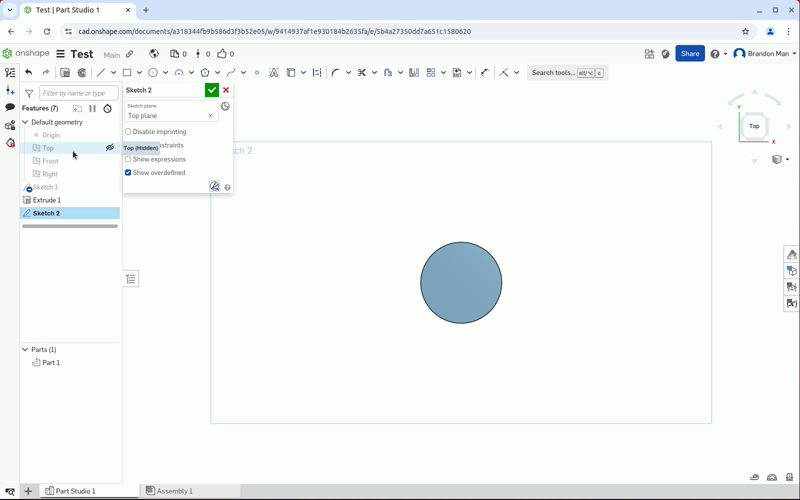
mouse_move(73, 352)
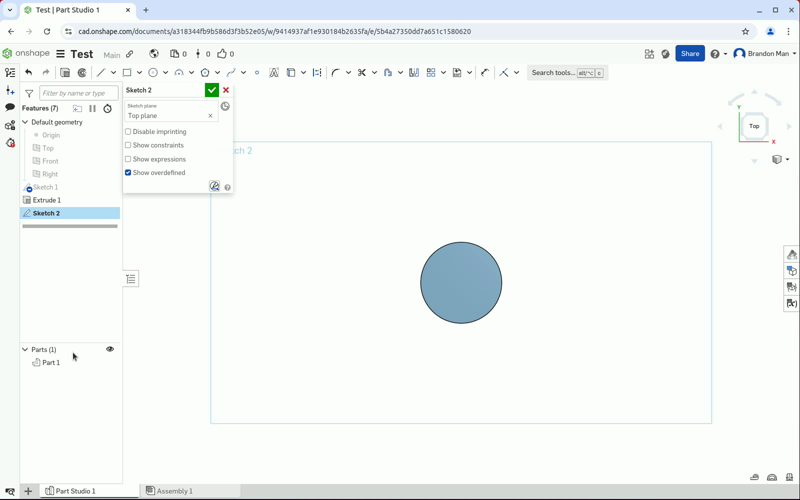
key(y)
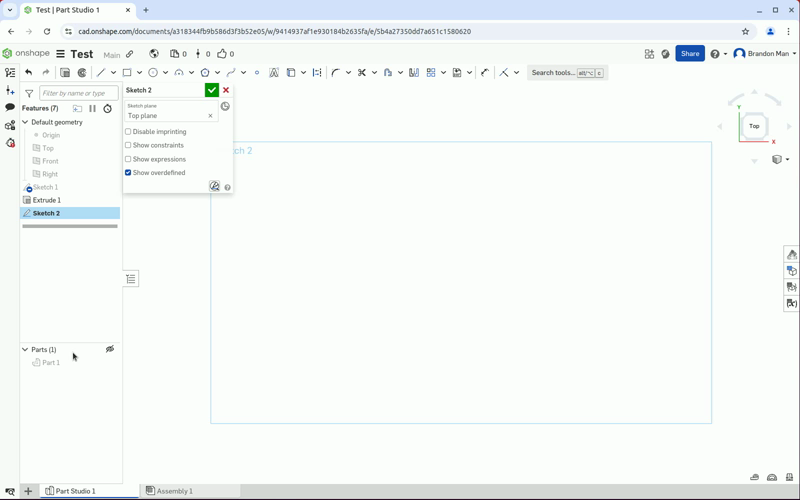
key(l)
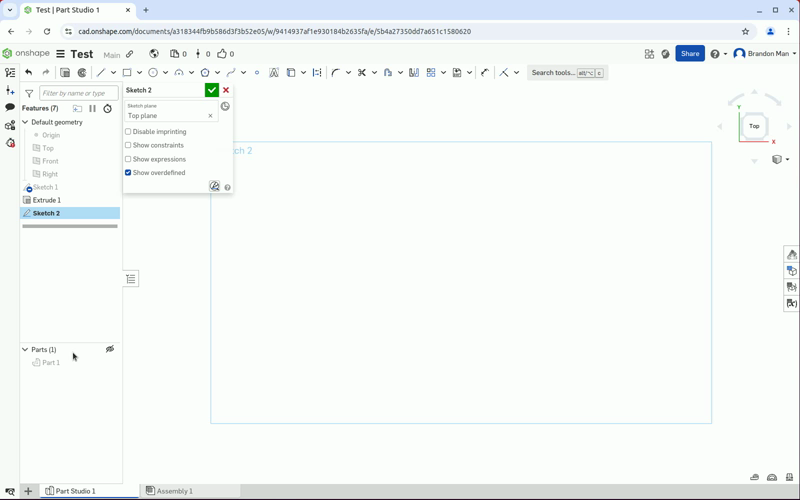
key_down(shift)
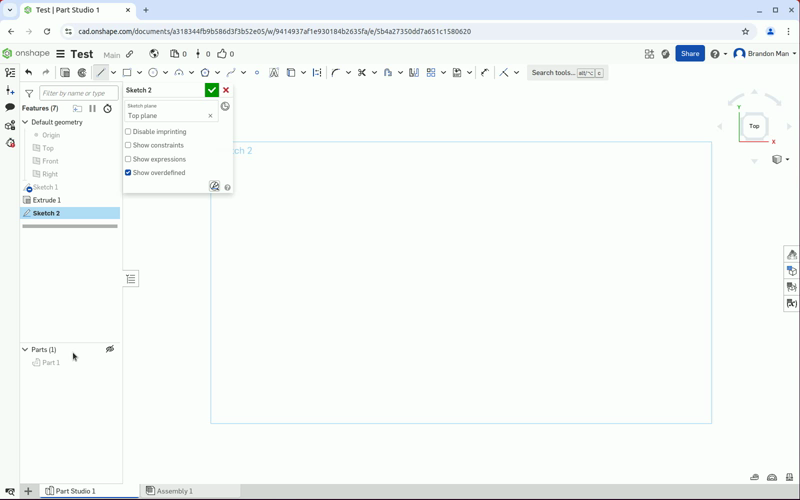
mouse_move(348, 314)
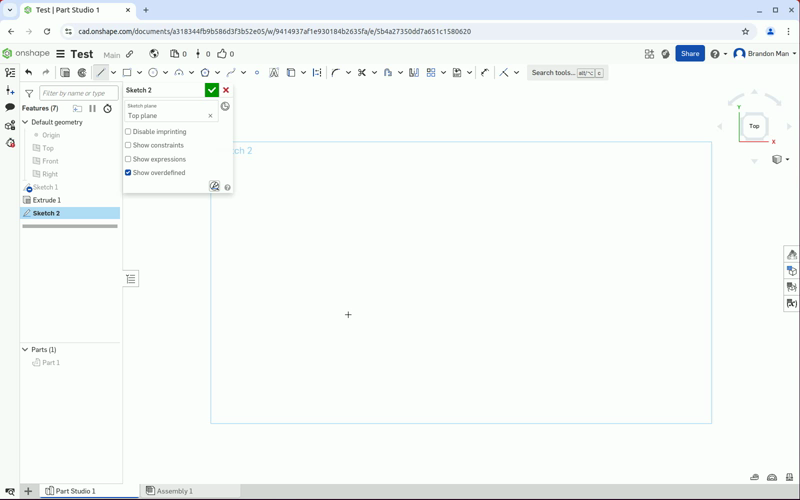
click(348, 314)
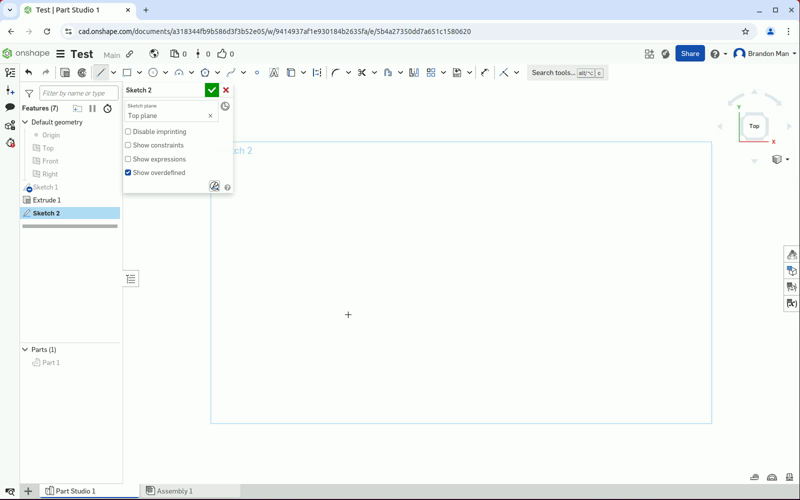
key_up(shift)
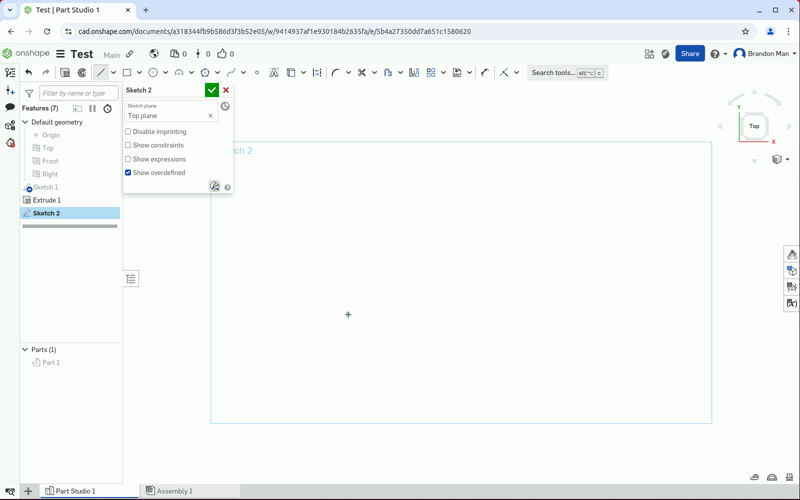
key_down(shift)
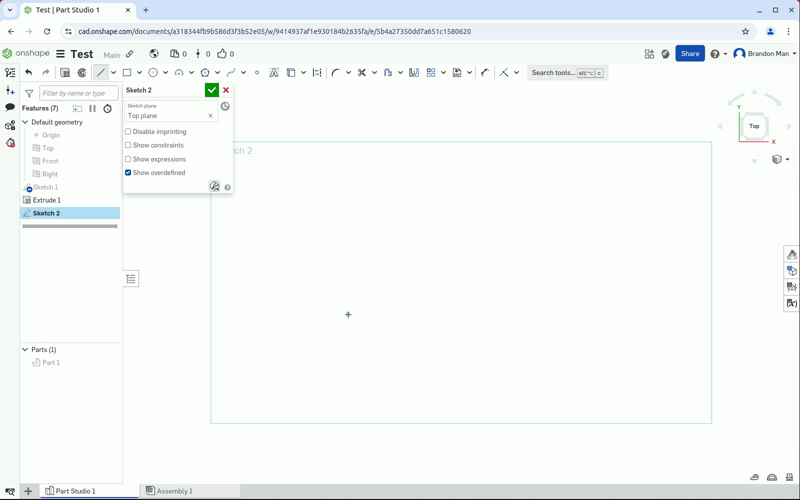
mouse_move(460, 314)
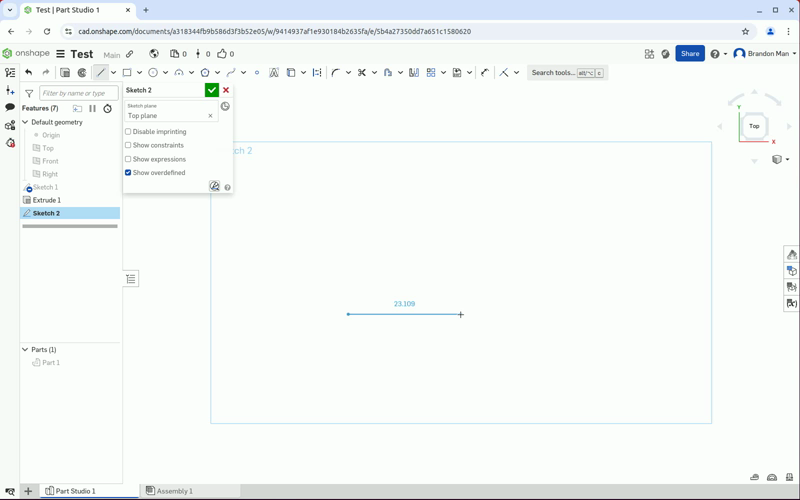
click(460, 314)
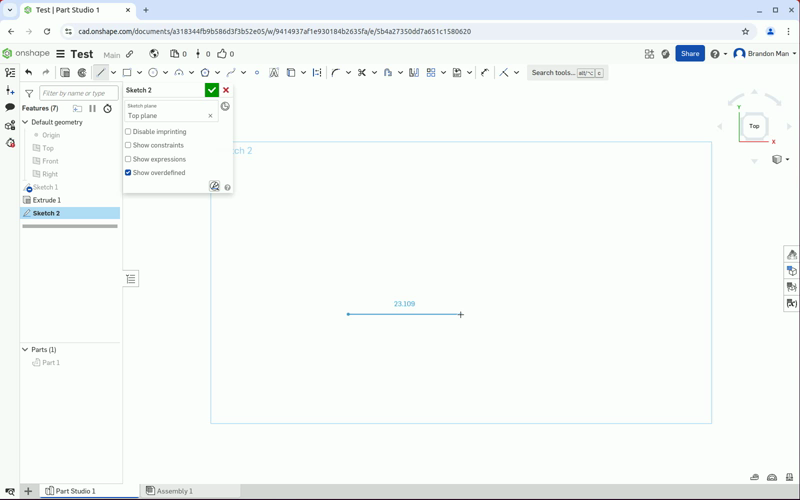
key_up(shift)
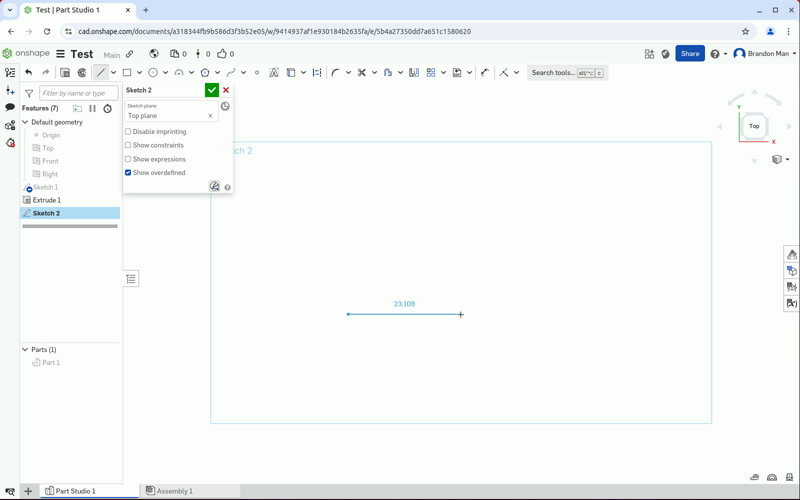
key_down(shift)
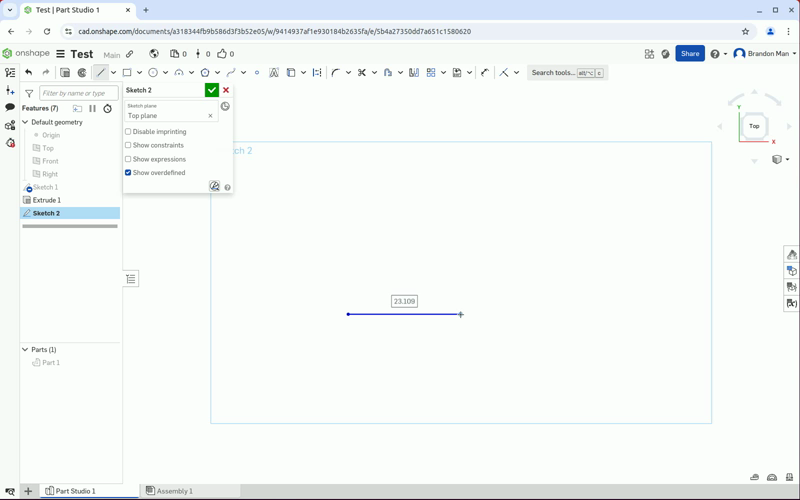
mouse_move(460, 250)
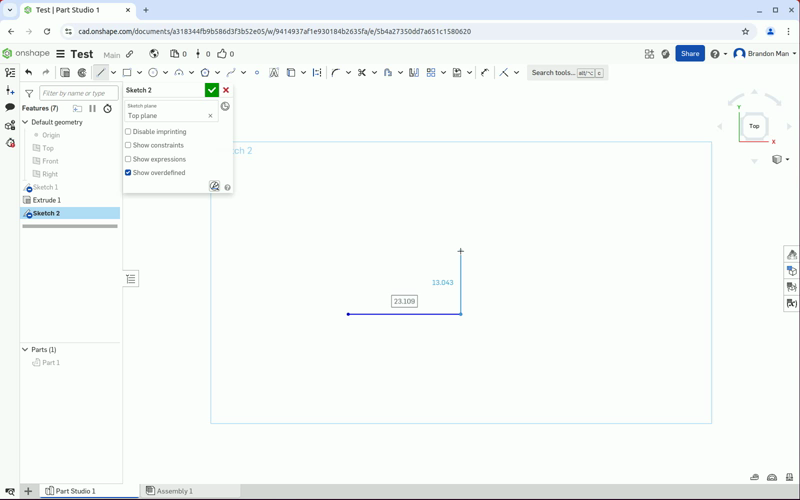
click(460, 250)
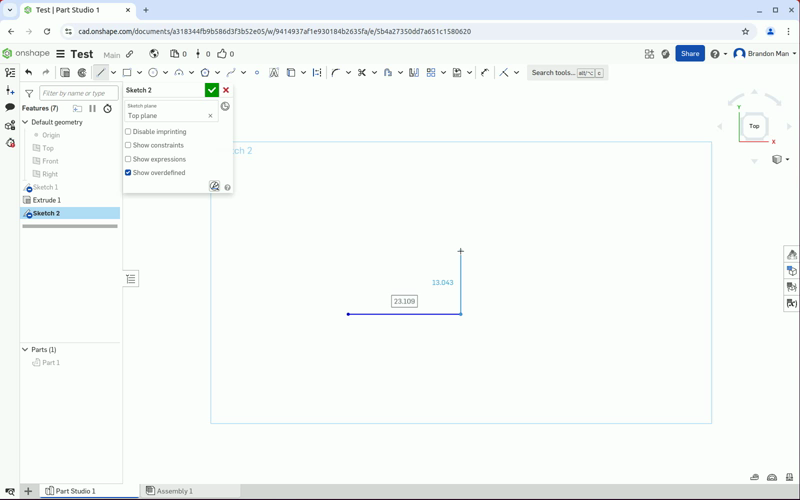
key_up(shift)
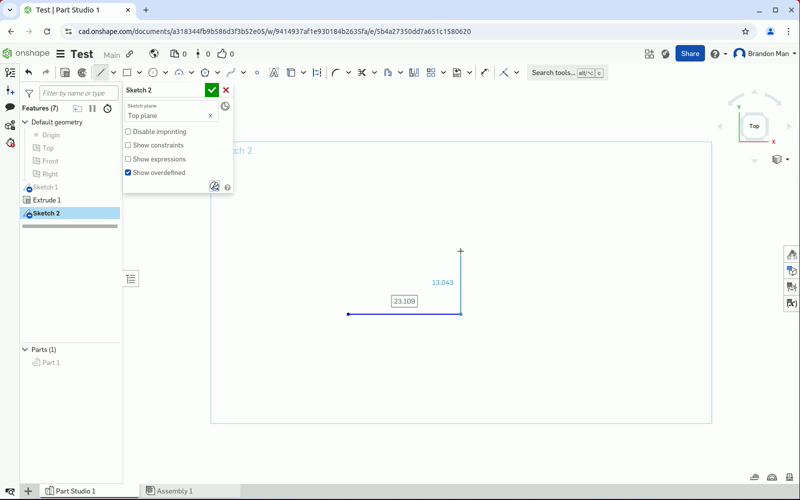
key_down(shift)
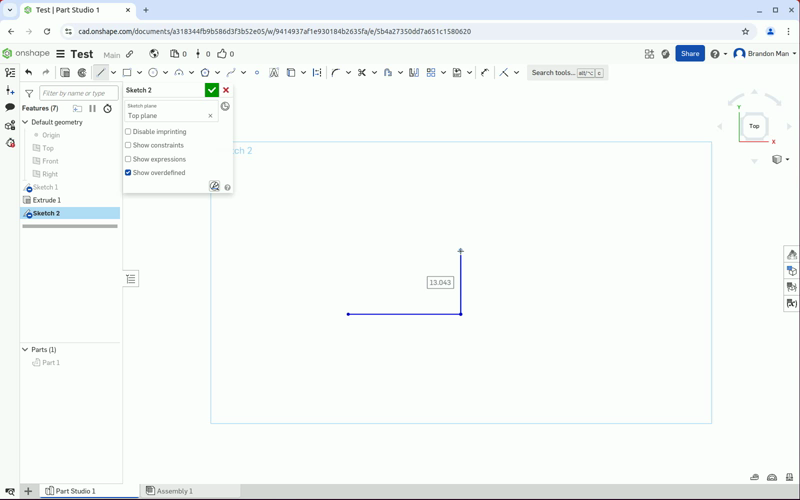
mouse_move(348, 250)
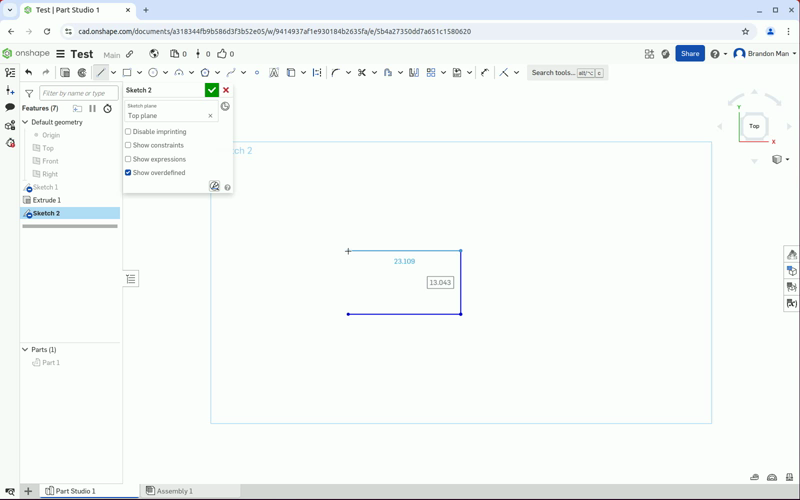
click(348, 250)
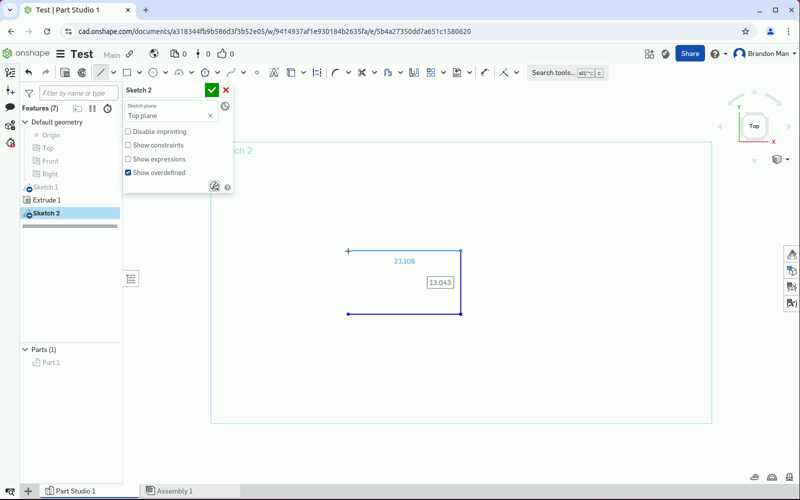
key_up(shift)
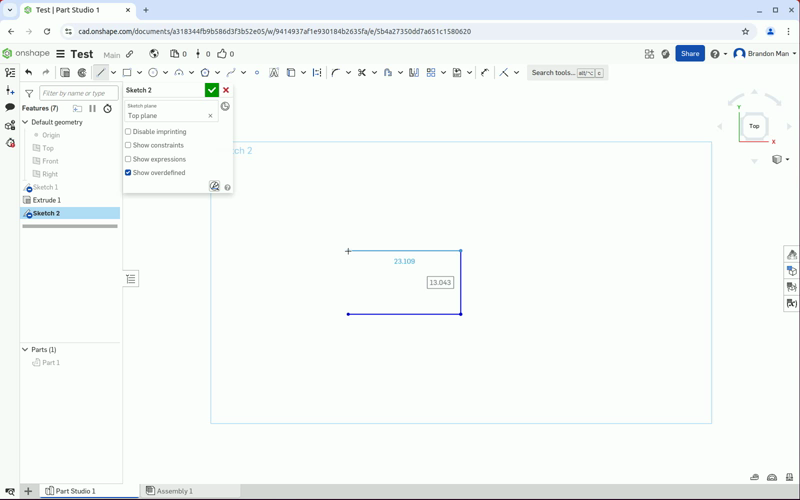
key_down(shift)
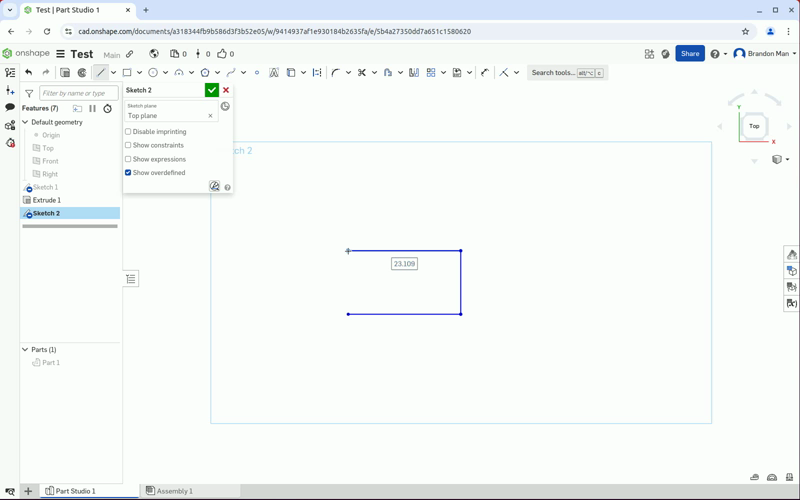
mouse_move(348, 314)
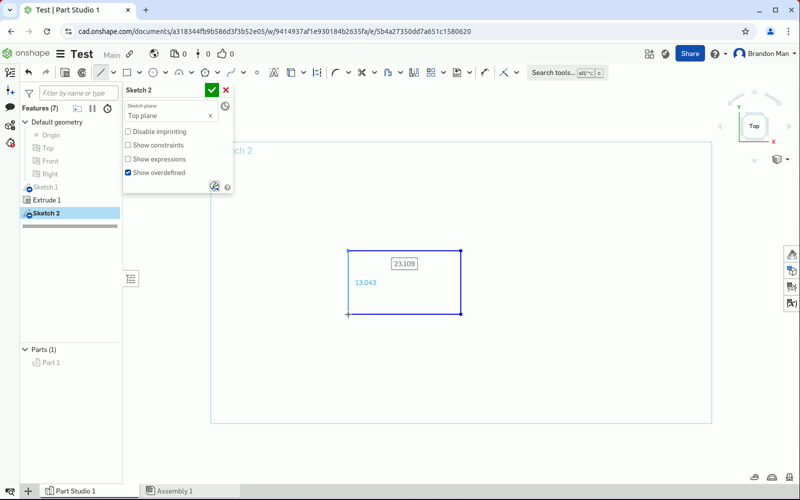
key_up(shift)
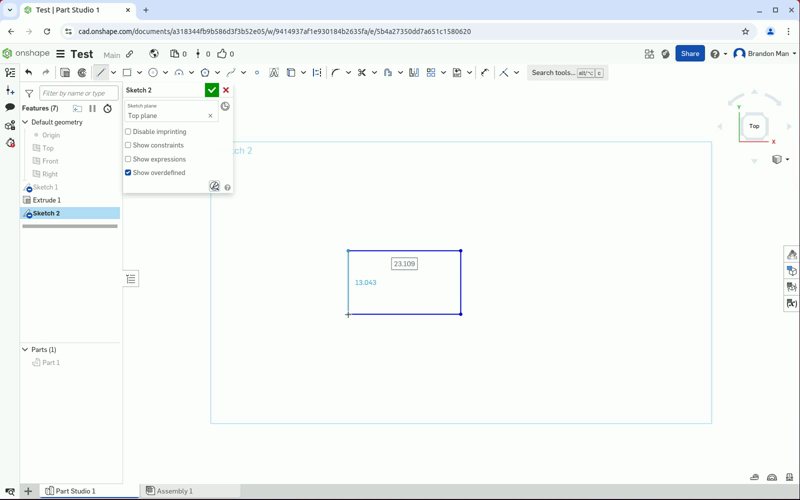
click(348, 314)
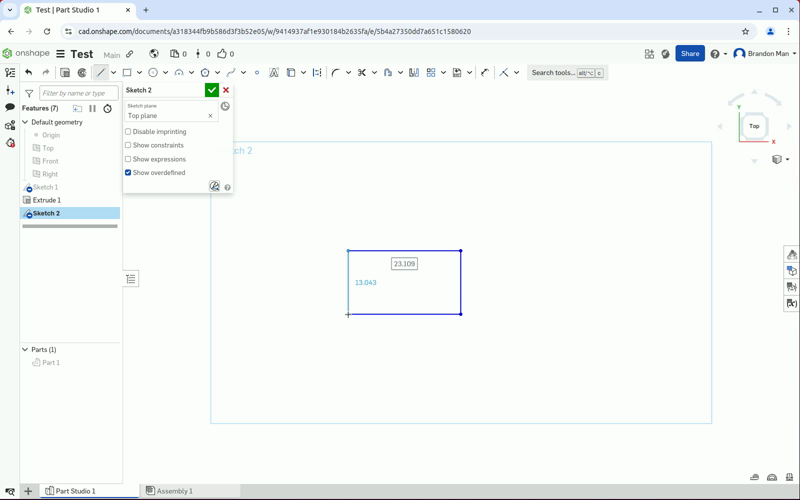
key(esc)
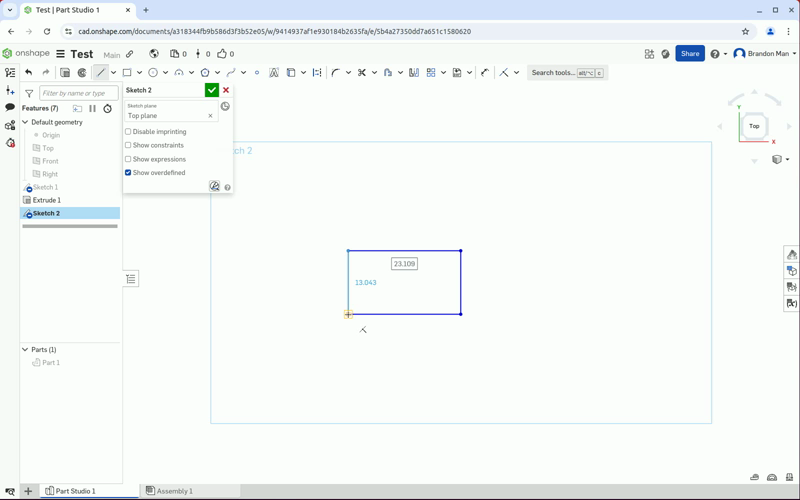
mouse_move(449, 280)
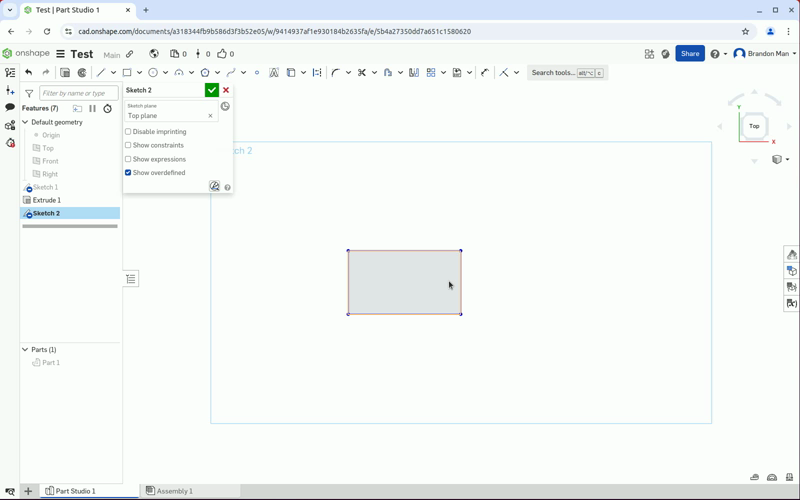
click(449, 280)
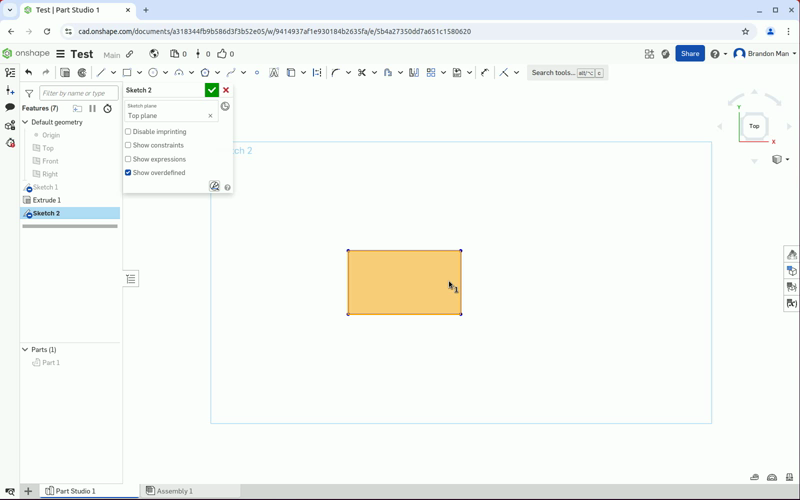
mouse_move(73, 352)
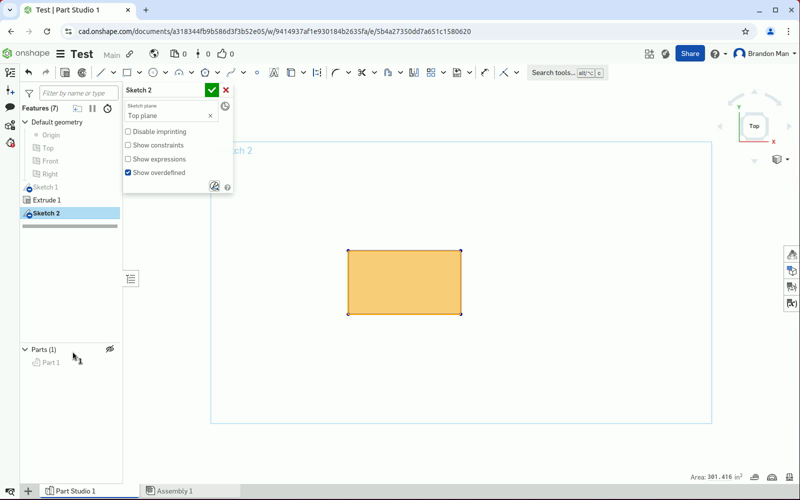
key(shift+y)
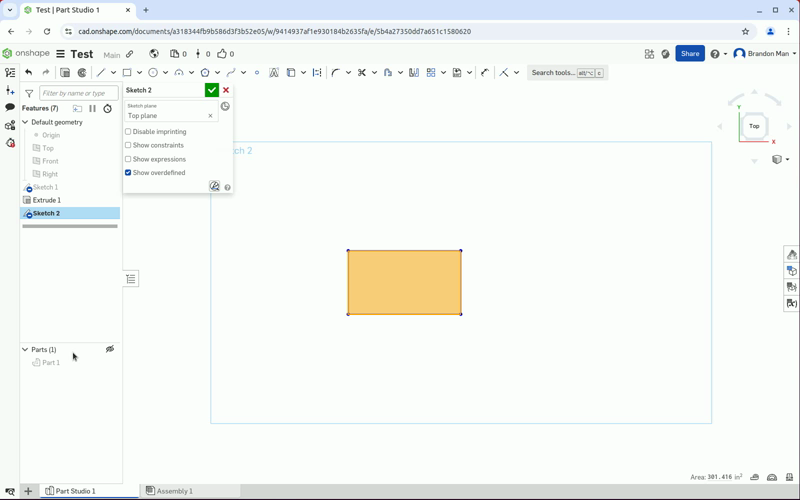
key(shift+e)
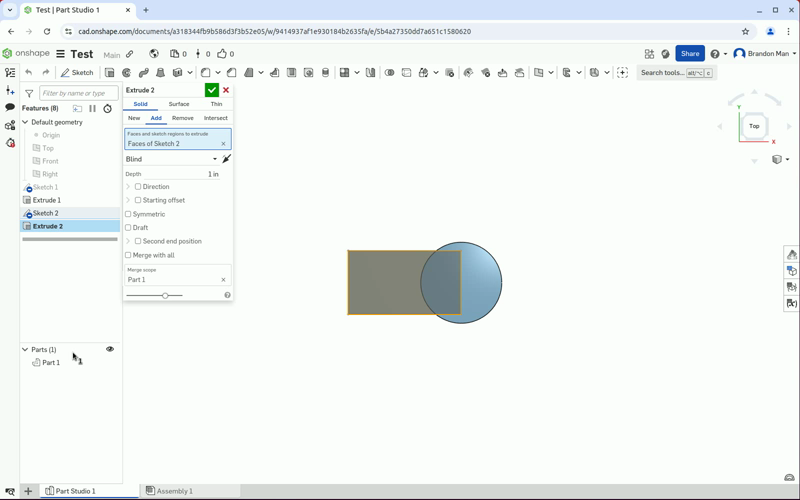
mouse_move(143, 106)
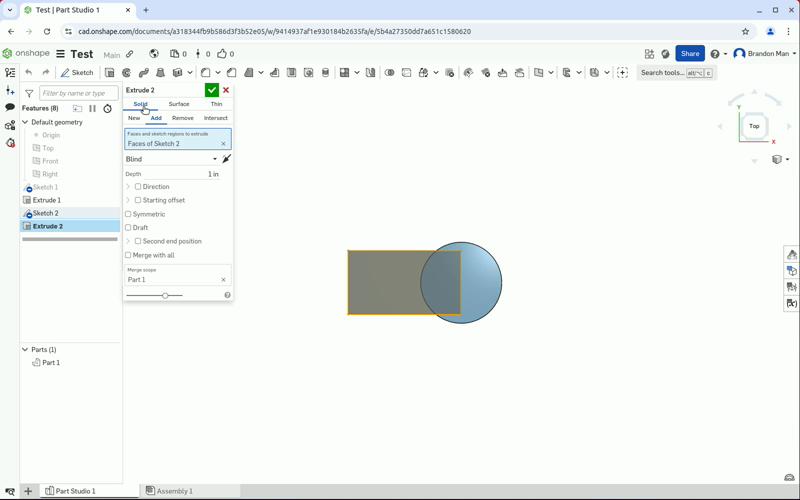
click(143, 106)
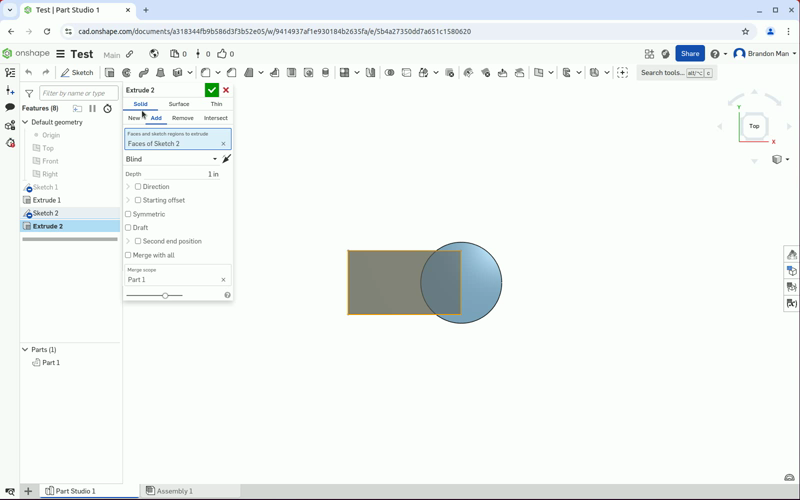
mouse_move(137, 120)
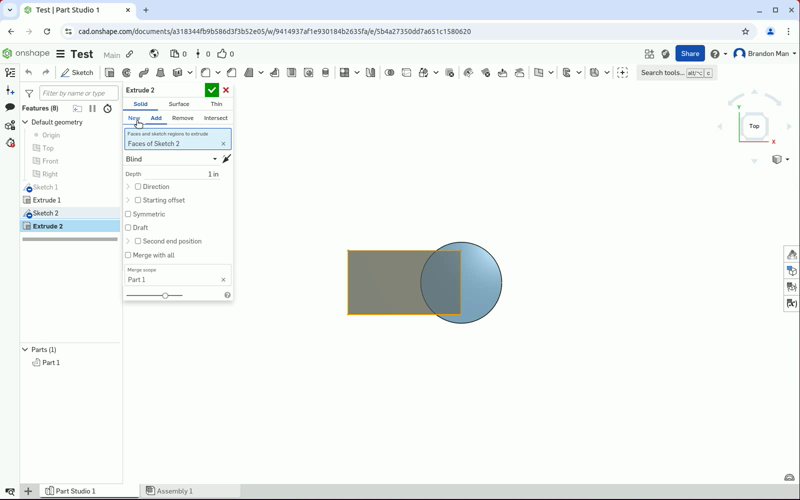
click(137, 120)
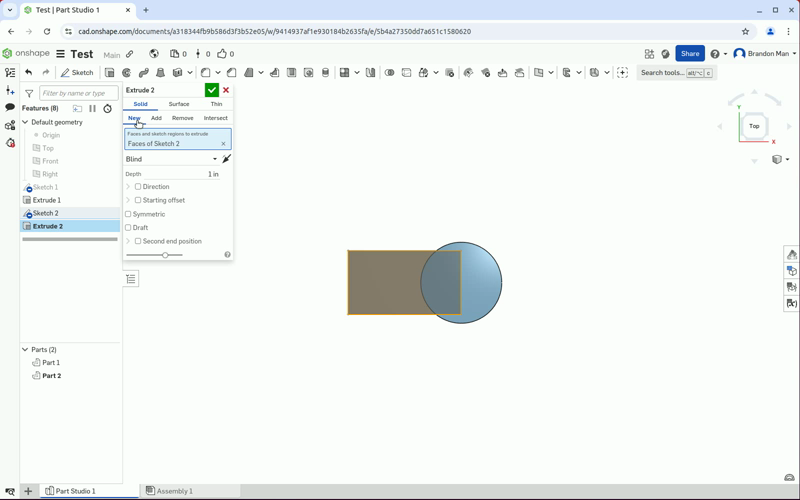
key(tab, 4)
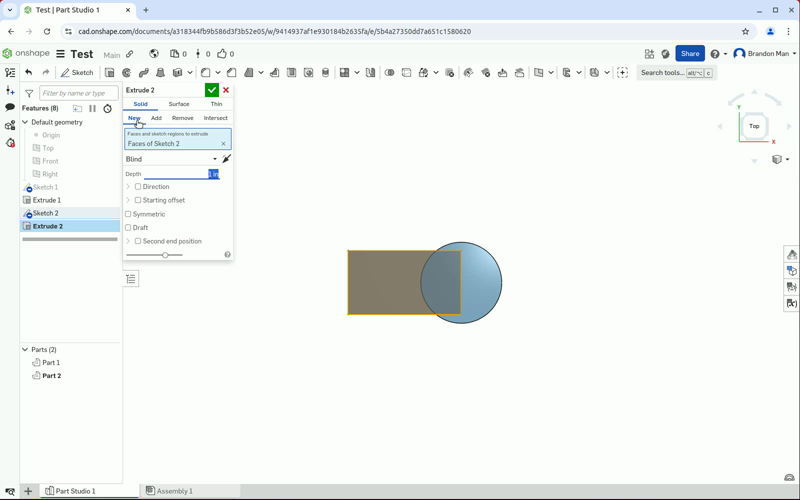
text(5.777)
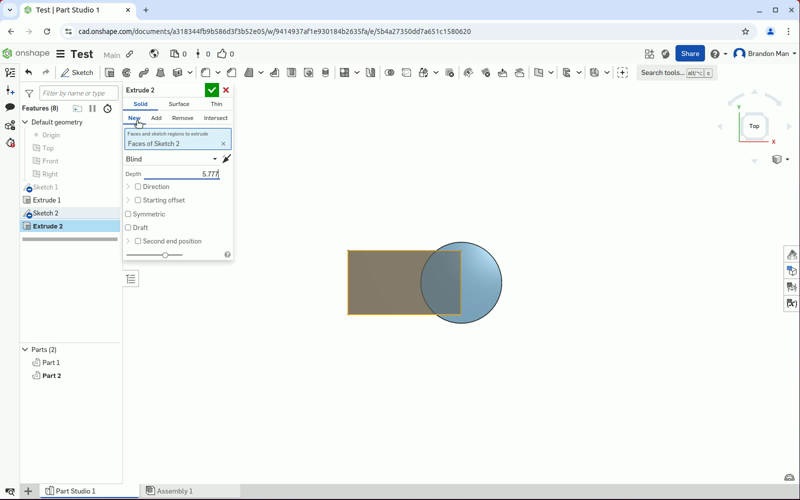
key(enter)
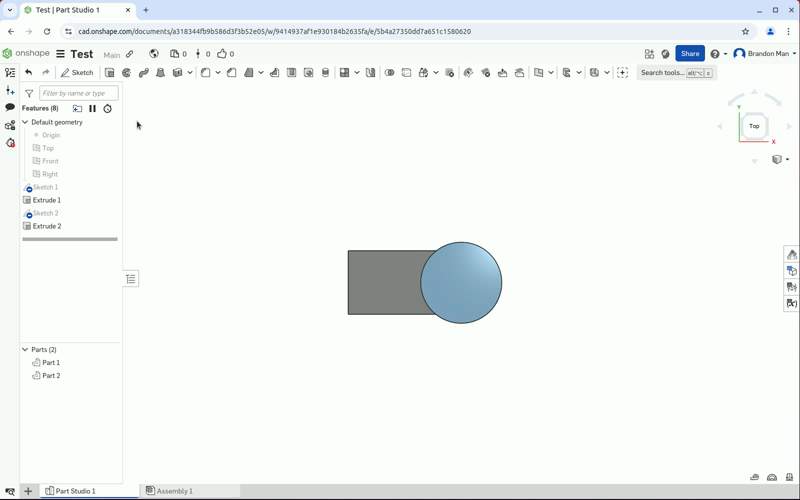
key(shift+h)
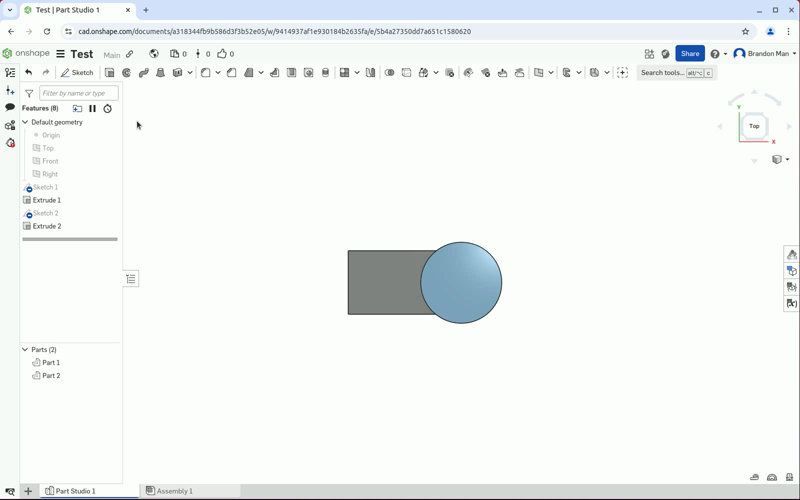
key(shift+h)
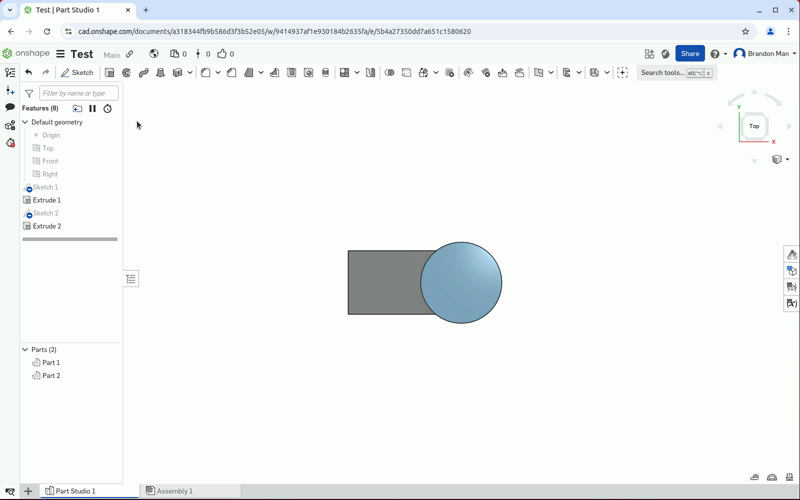
mouse_move(73, 189)
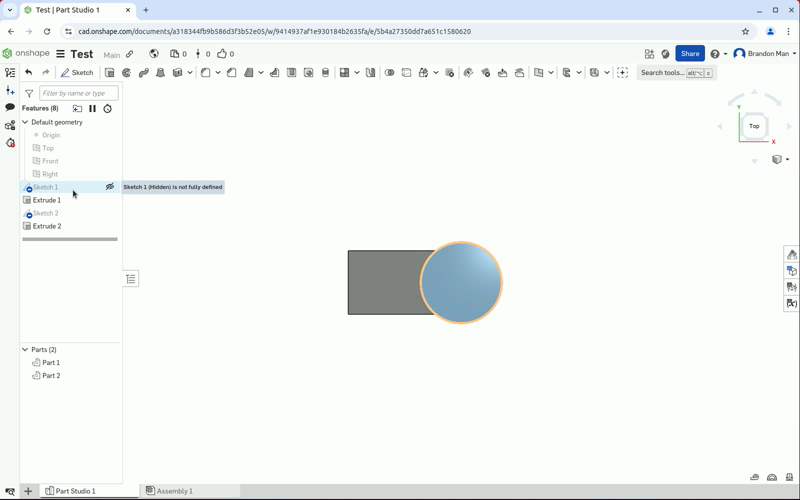
click(73, 189)
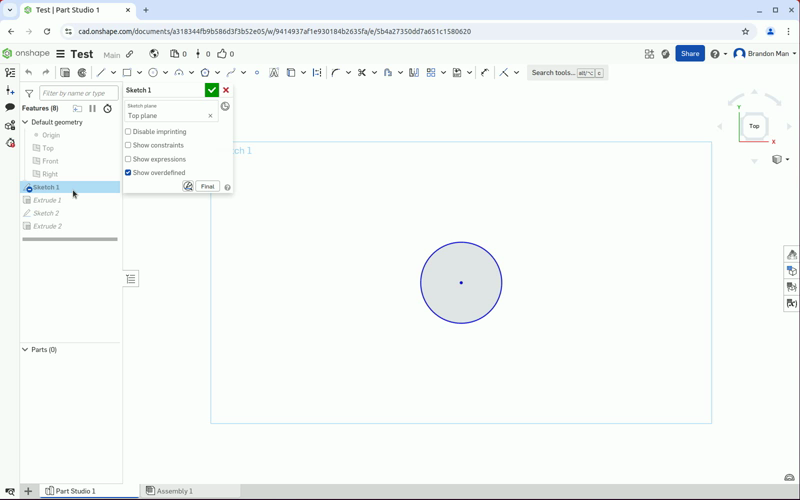
mouse_move(229, 92)
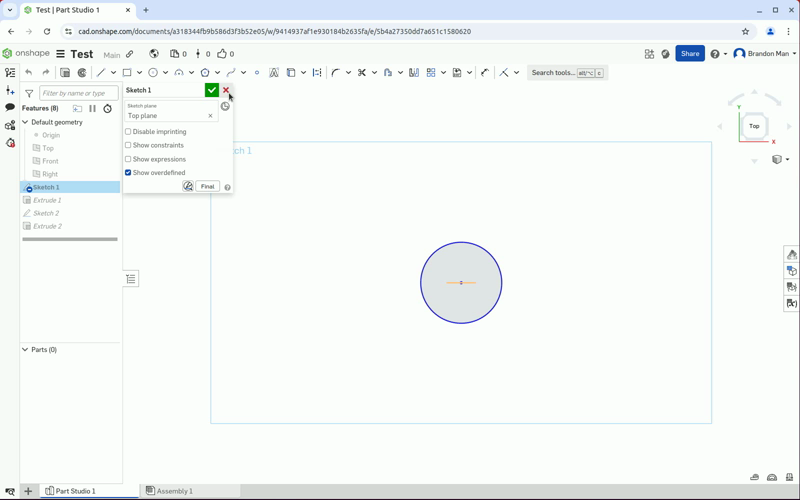
click(229, 92)
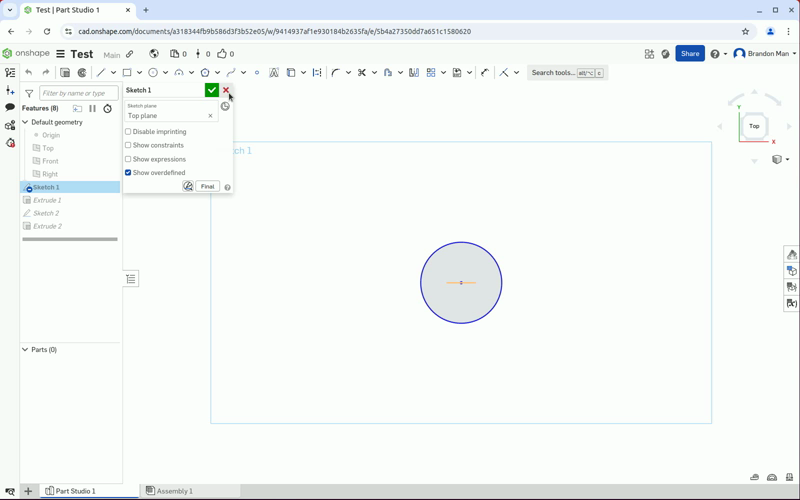
key(shift+s)
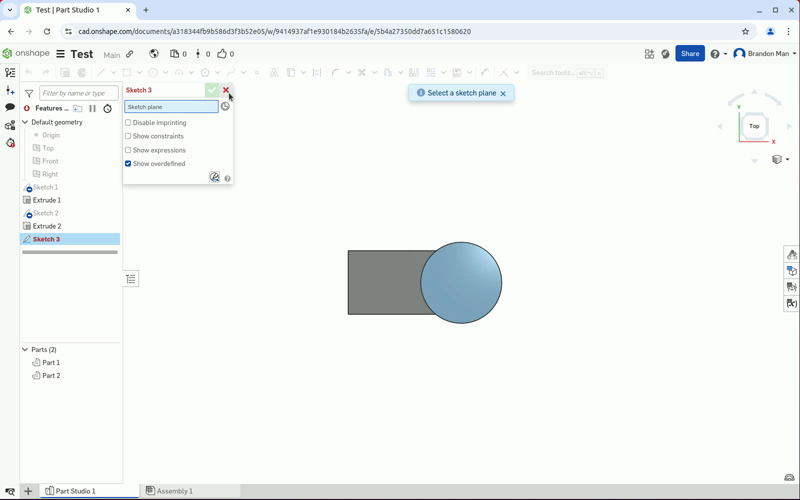
mouse_move(73, 150)
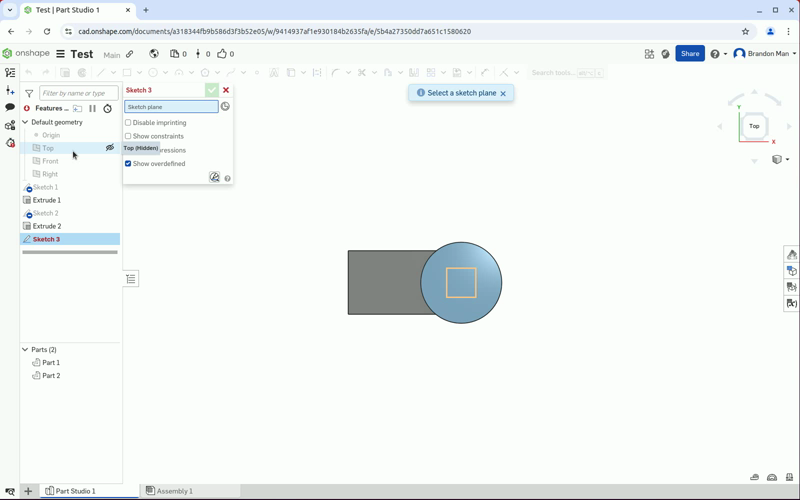
click(73, 150)
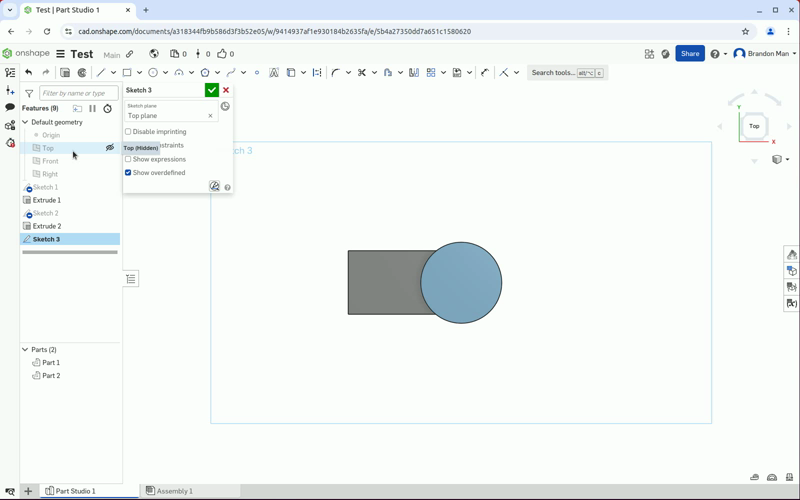
mouse_move(73, 352)
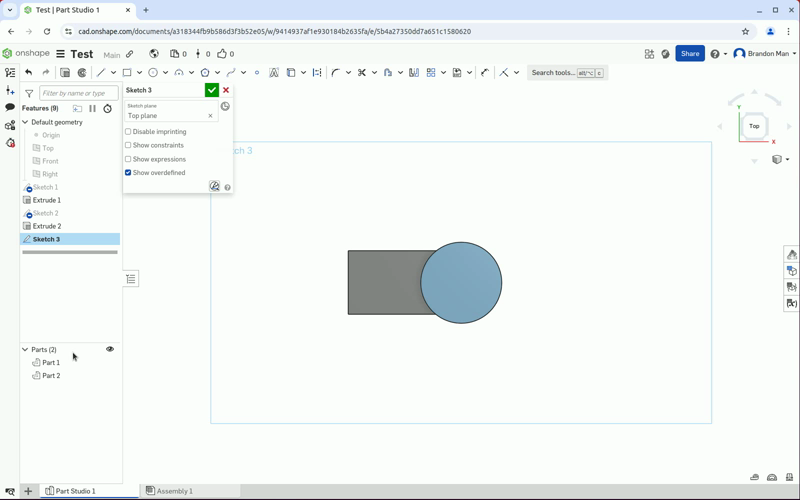
key(y)
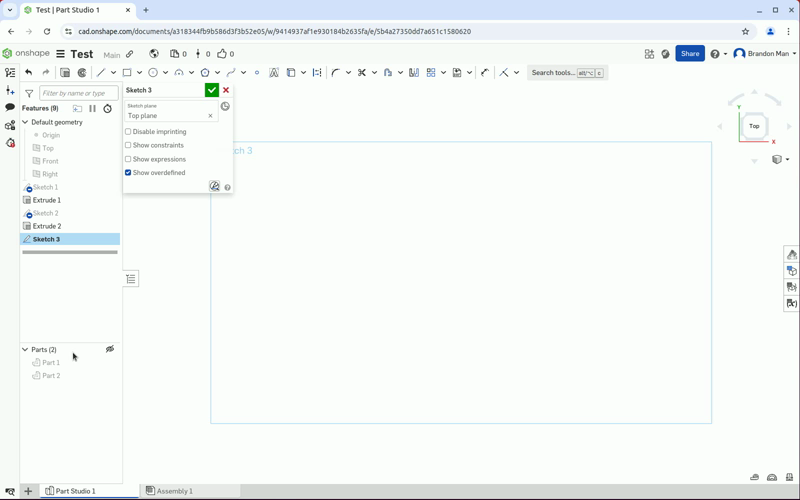
key(c)
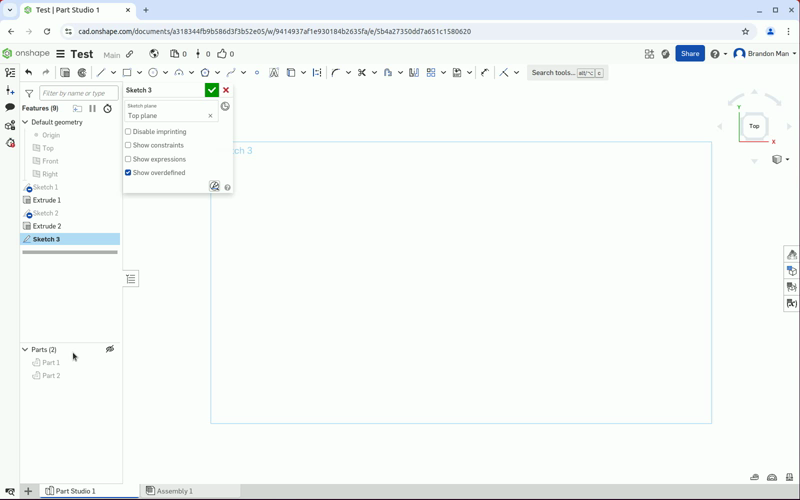
key_down(shift)
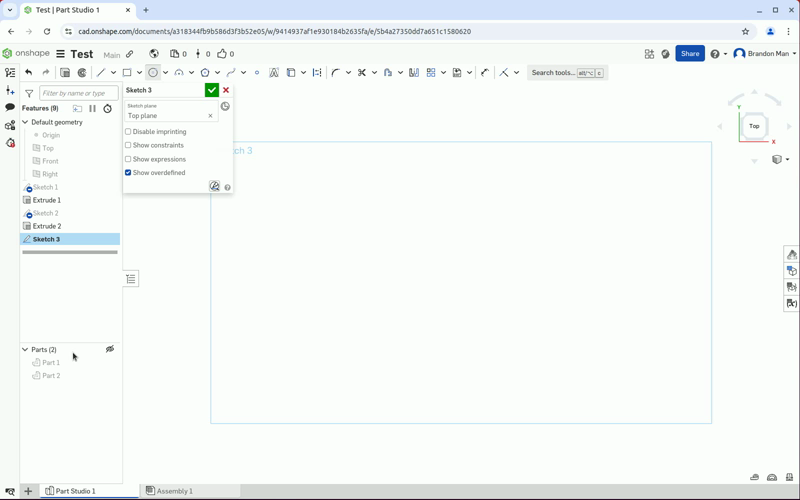
mouse_move(461, 282)
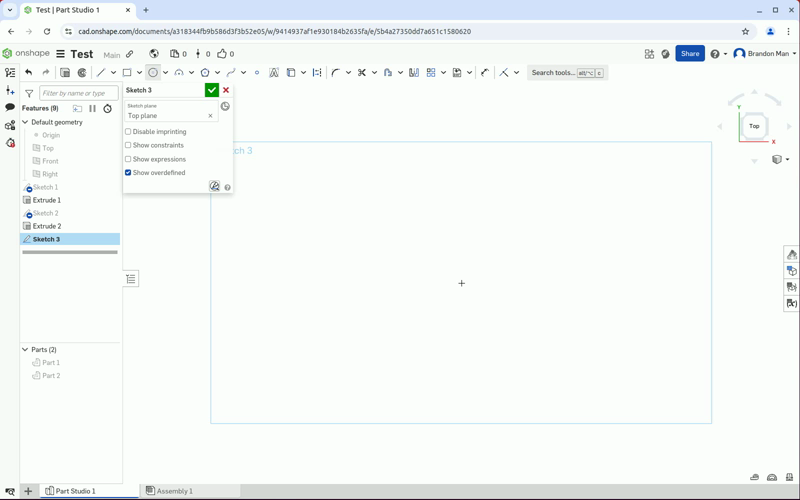
click(461, 282)
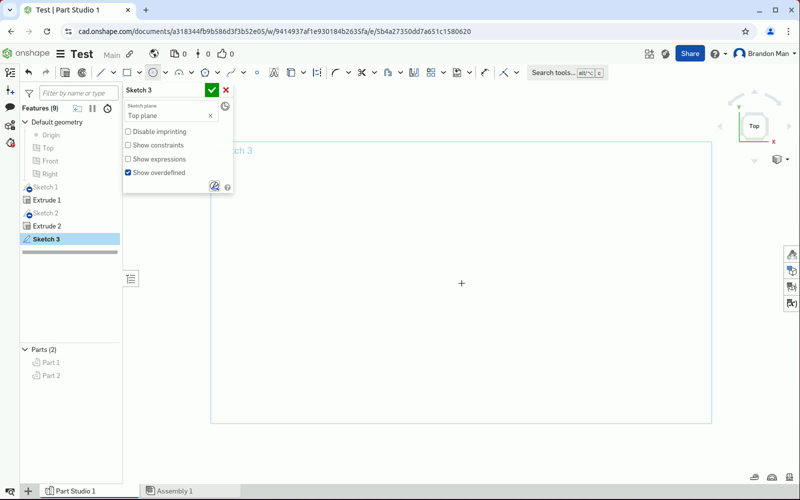
key_up(shift)
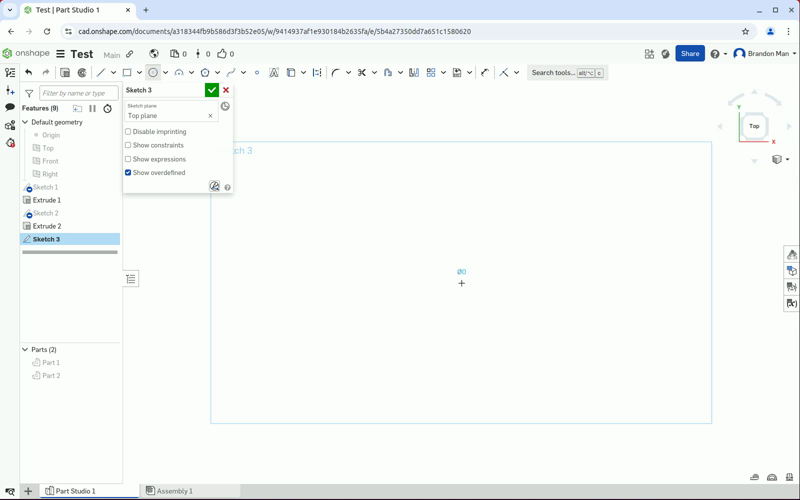
mouse_move(489, 282)
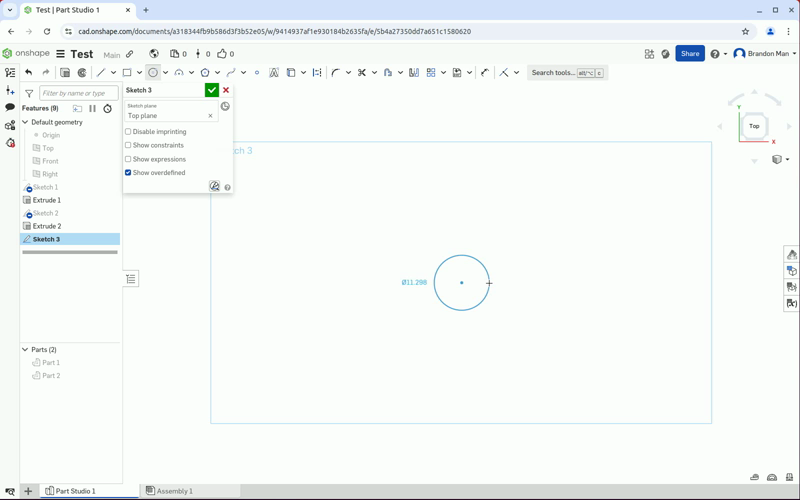
click(489, 282)
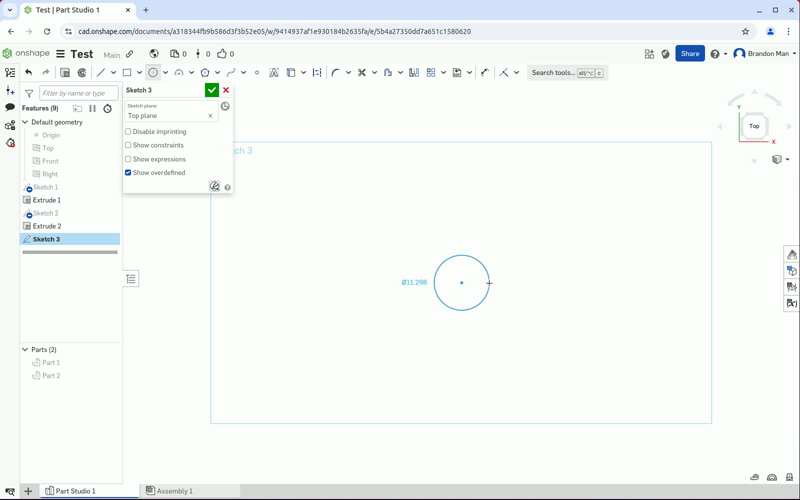
key(esc)
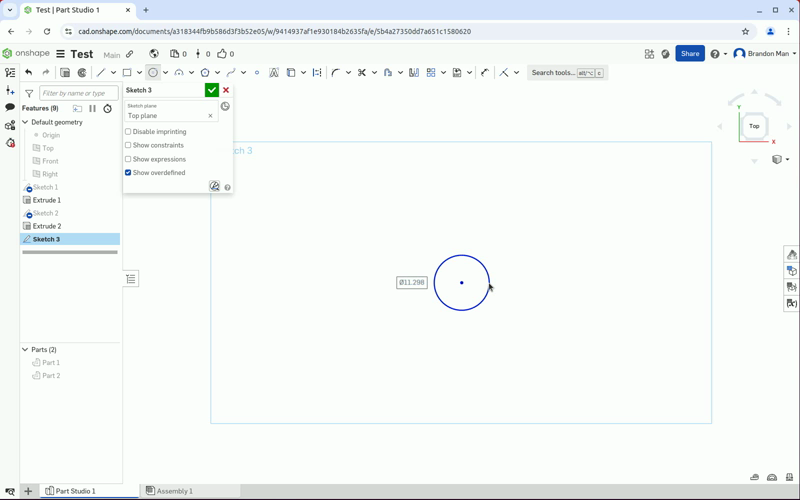
mouse_move(468, 303)
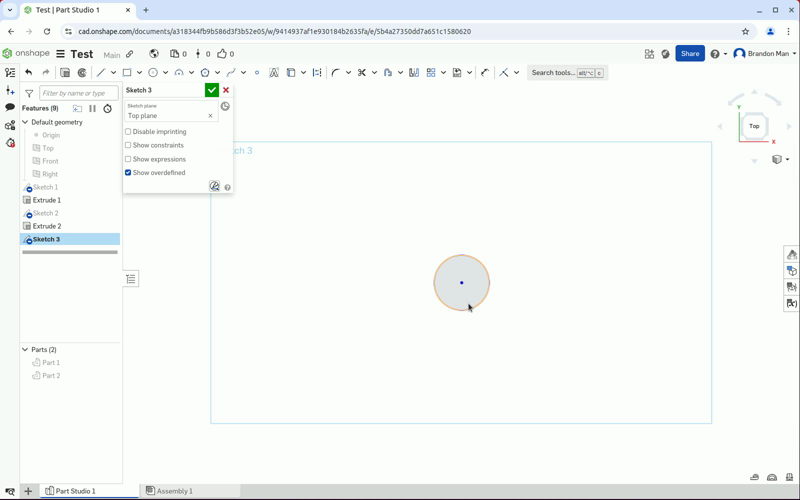
click(468, 303)
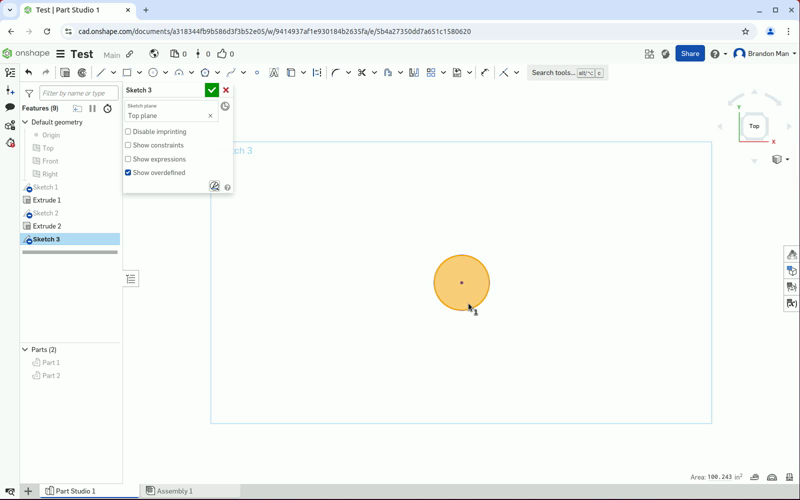
mouse_move(73, 352)
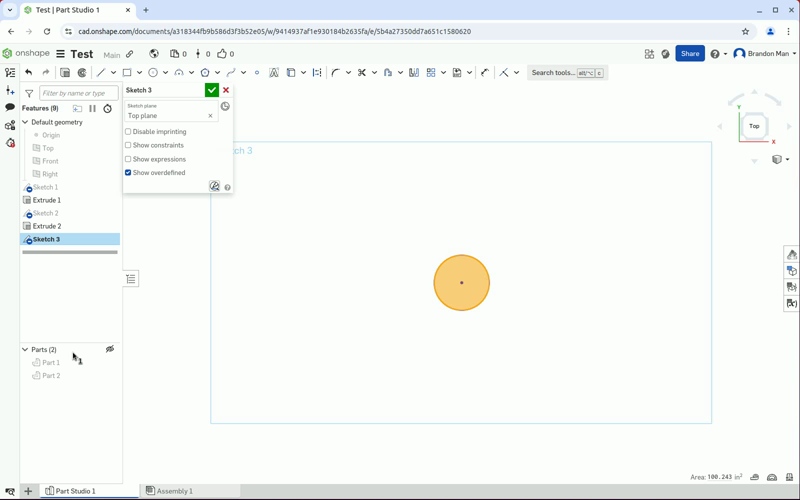
key(shift+y)
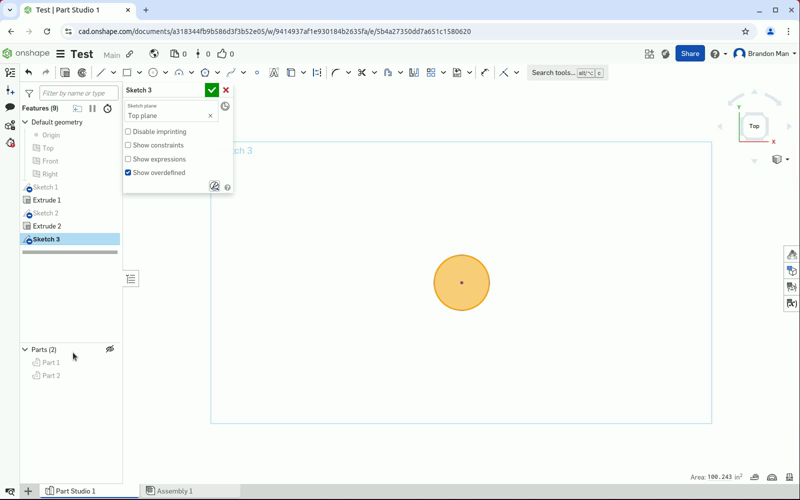
key(shift+e)
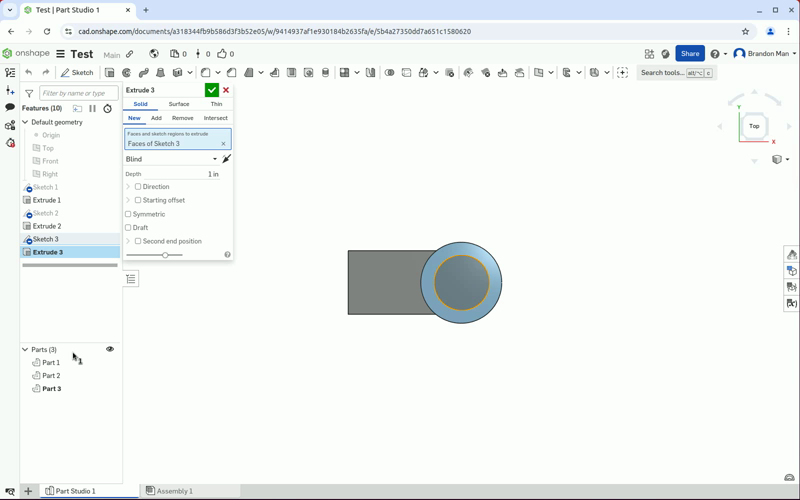
mouse_move(143, 106)
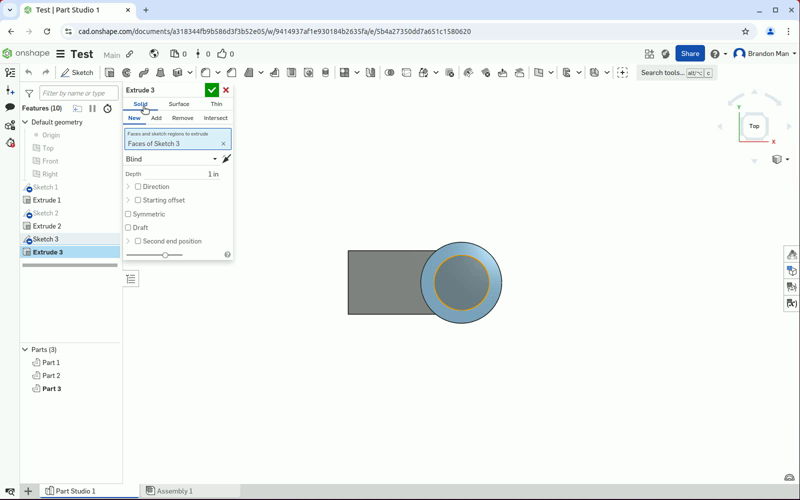
click(143, 106)
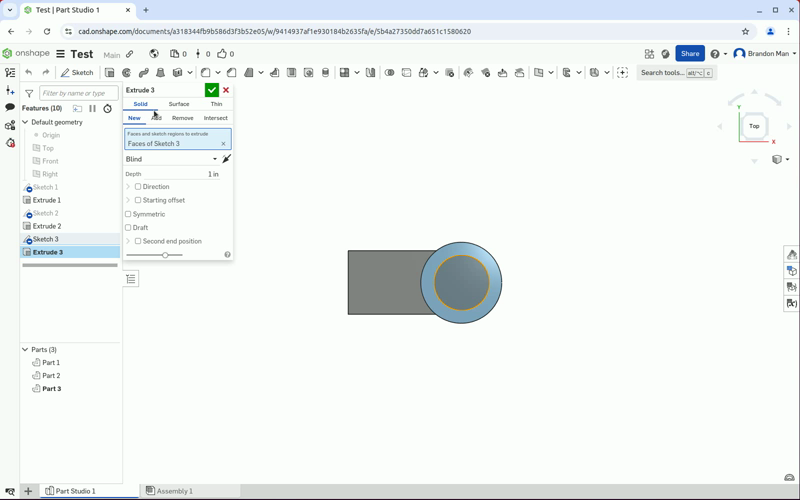
mouse_move(186, 120)
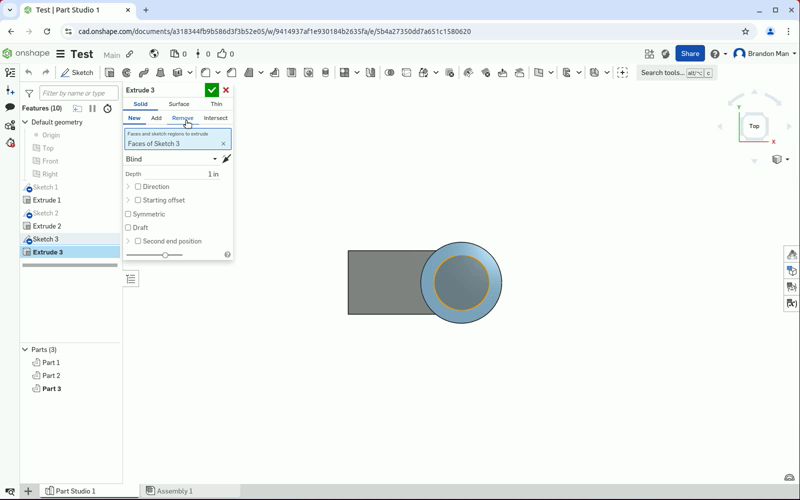
click(186, 120)
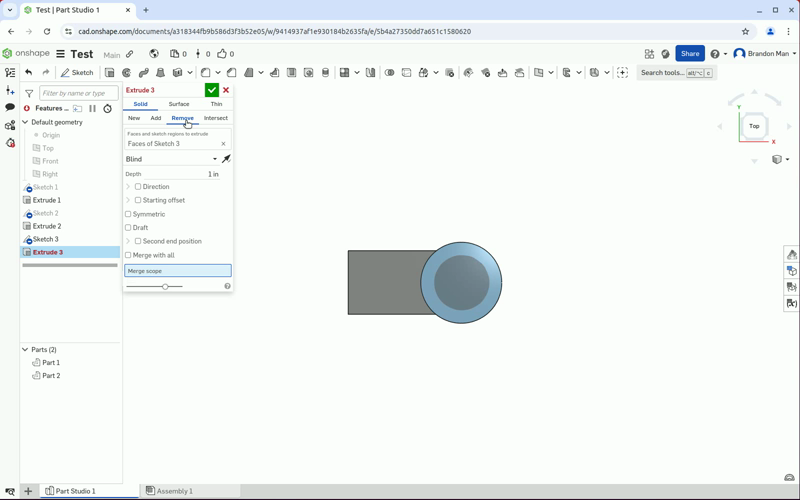
key(tab, 4)
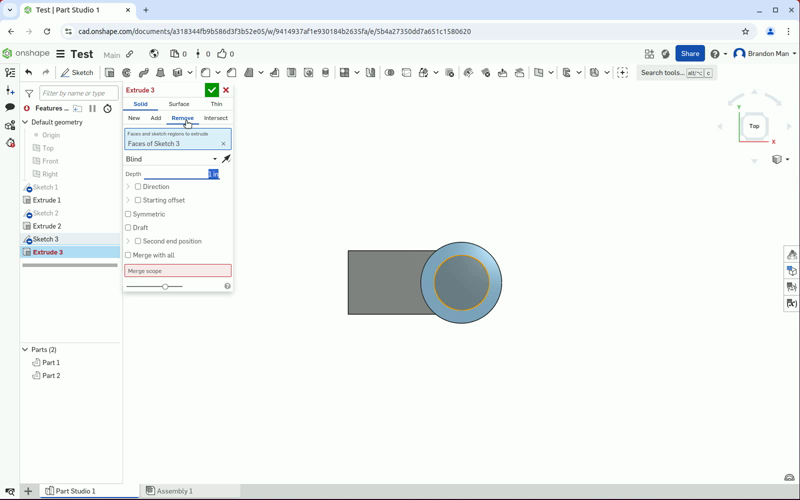
text(-11.554)
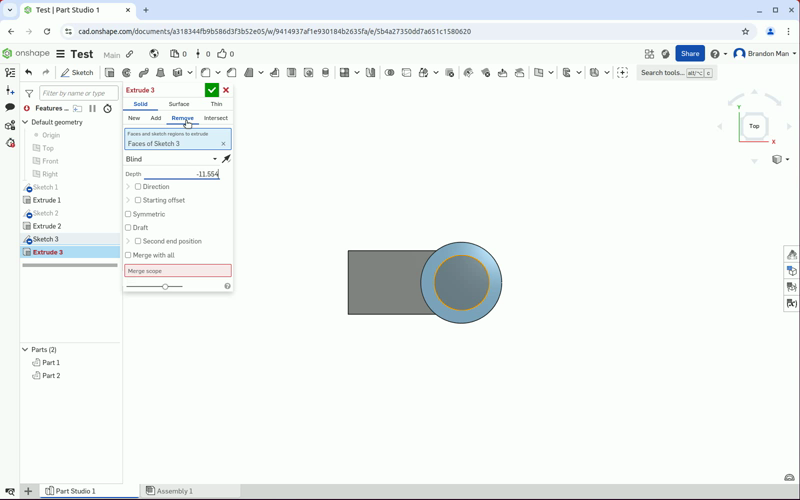
key(tab, 6)
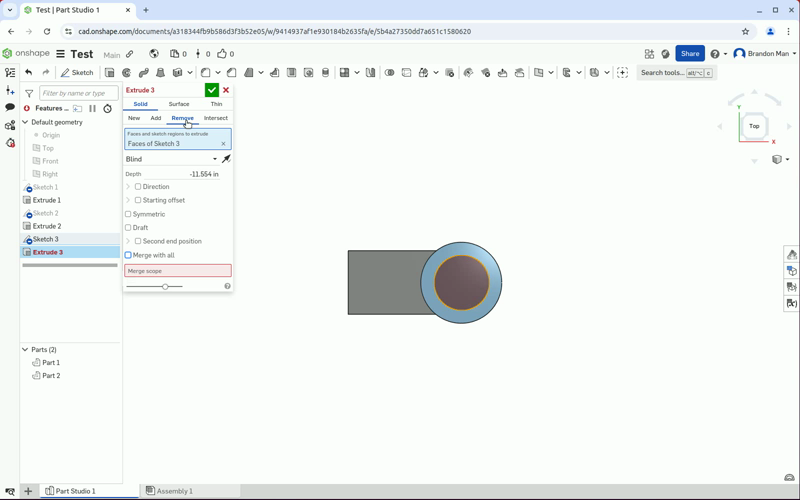
key(space)
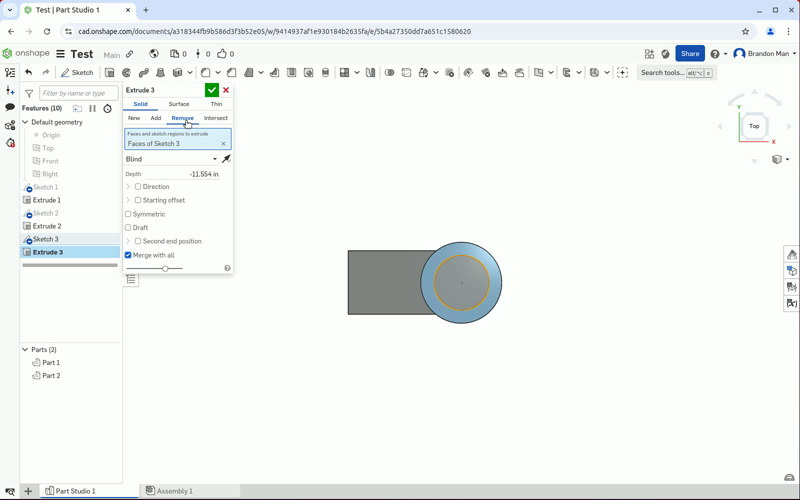
key(enter)
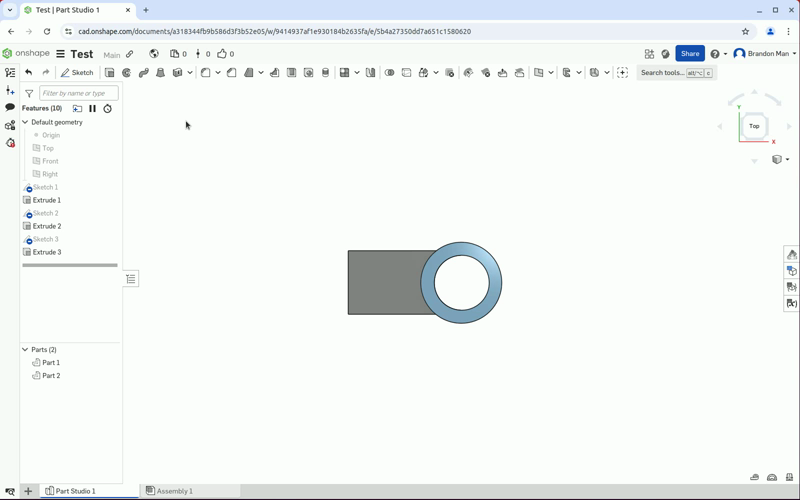
key(shift+h)
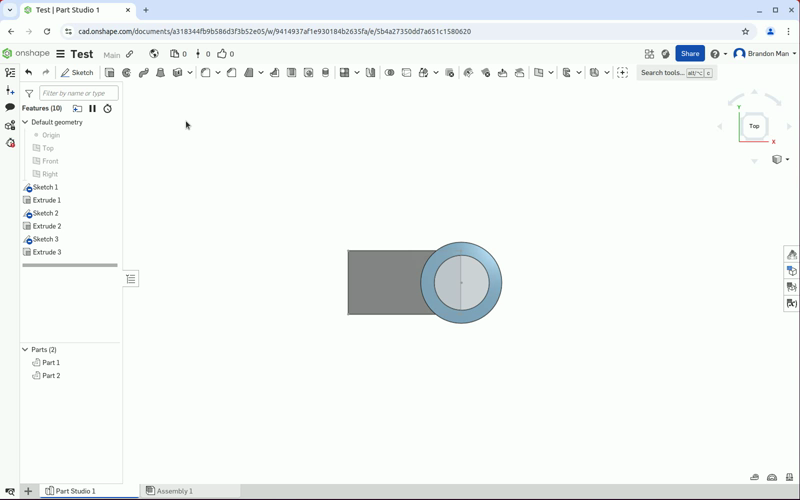
key(shift+h)
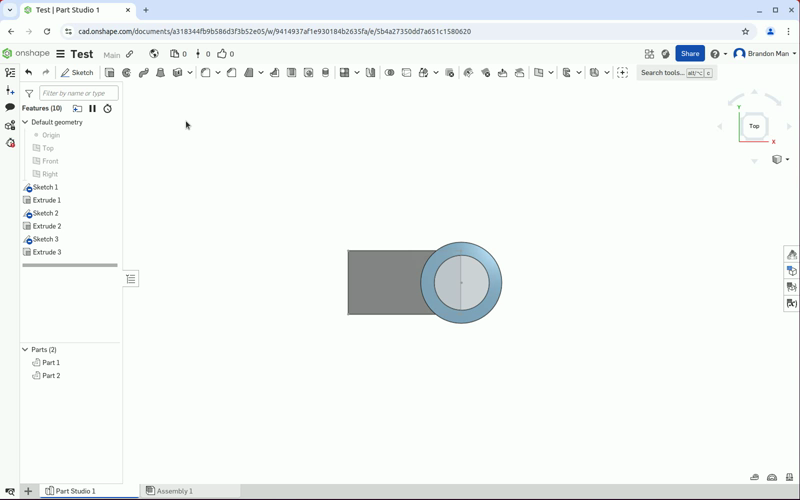
key(shift+7)
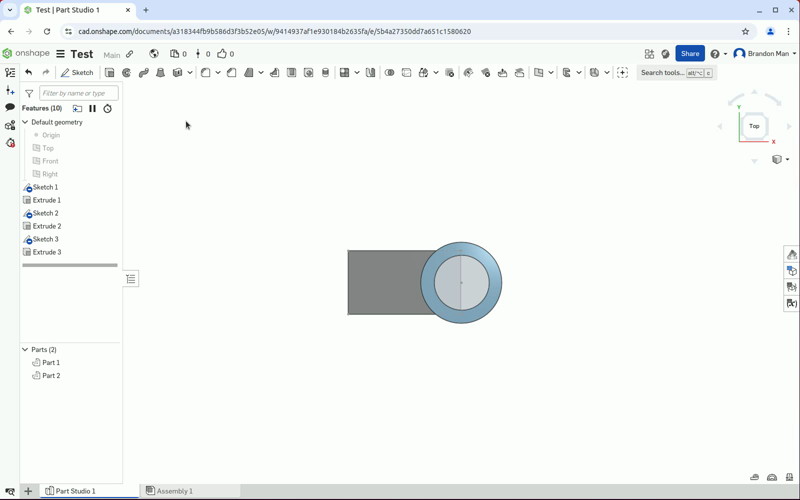
key(up, 3)
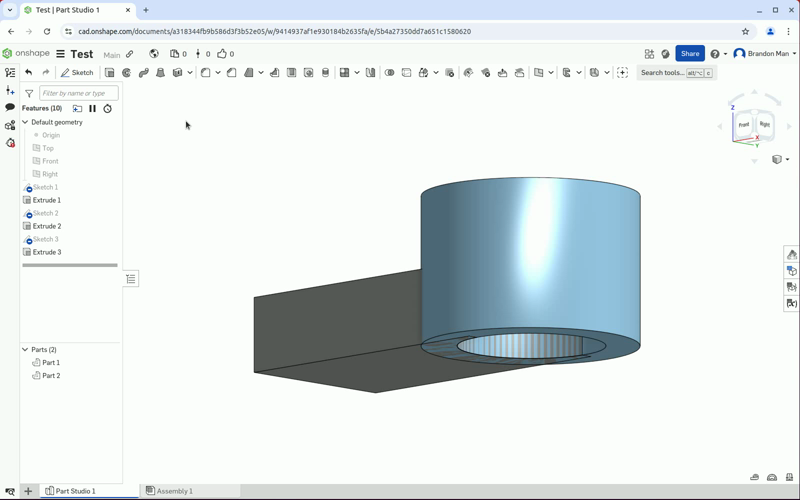
key(left, 3)
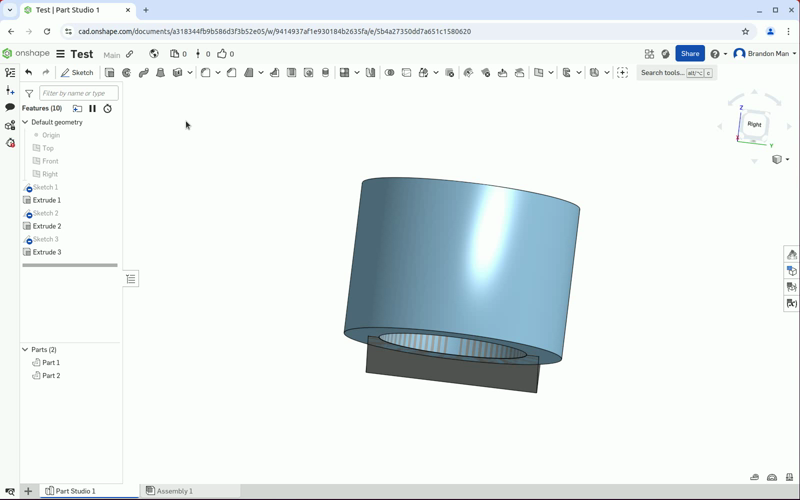
key(right, 3)
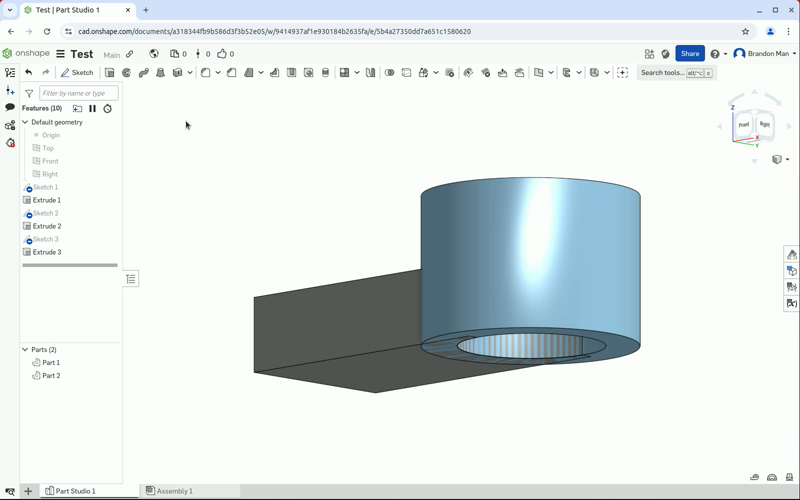
key(down, 3)
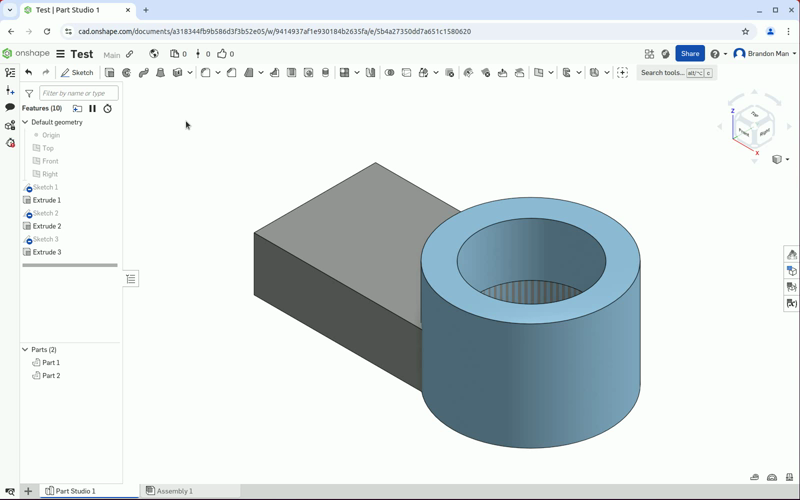
mouse_move(73, 189)
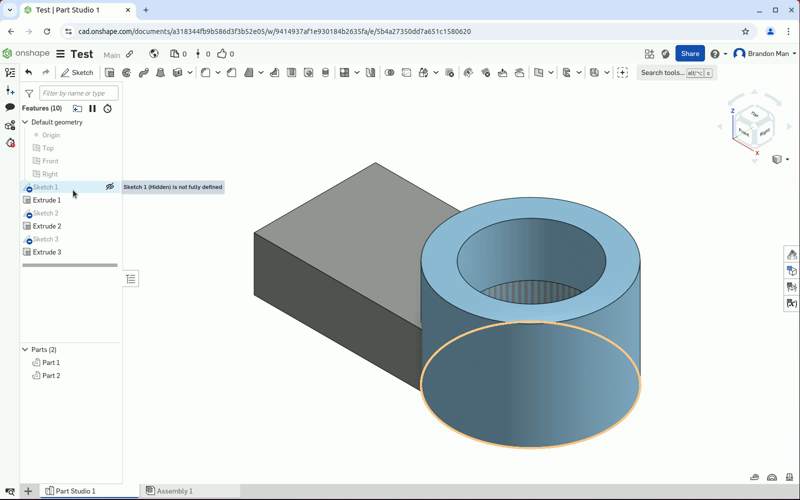
click(73, 189)